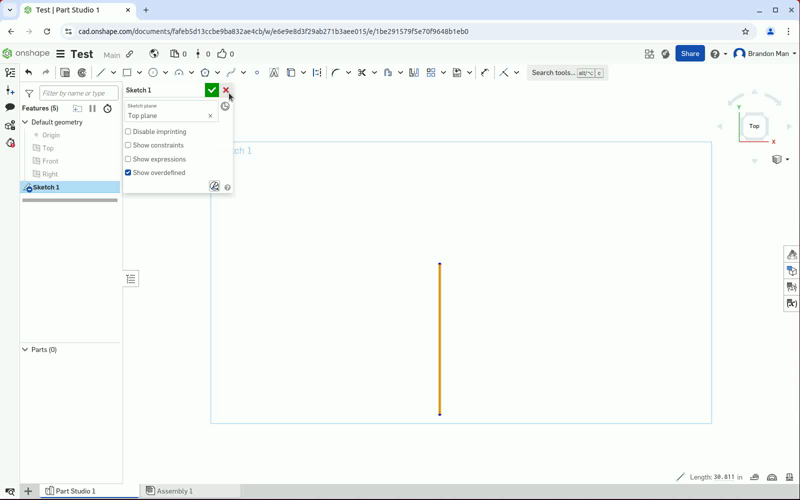
key(shift+h)
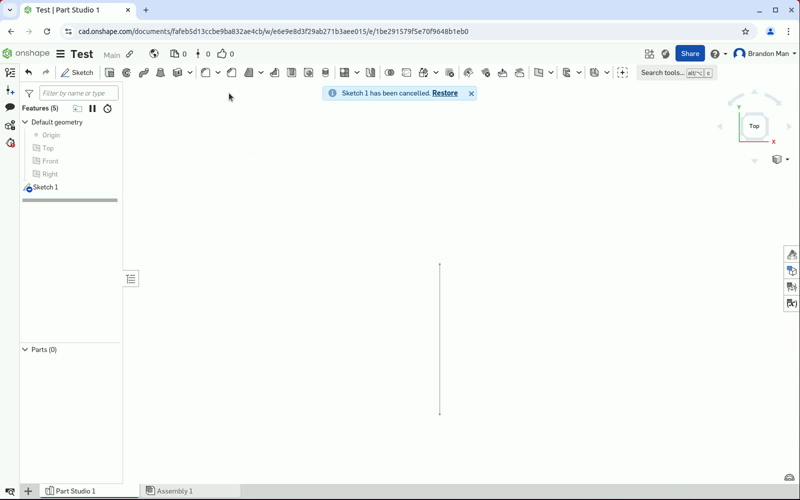
key(shift+s)
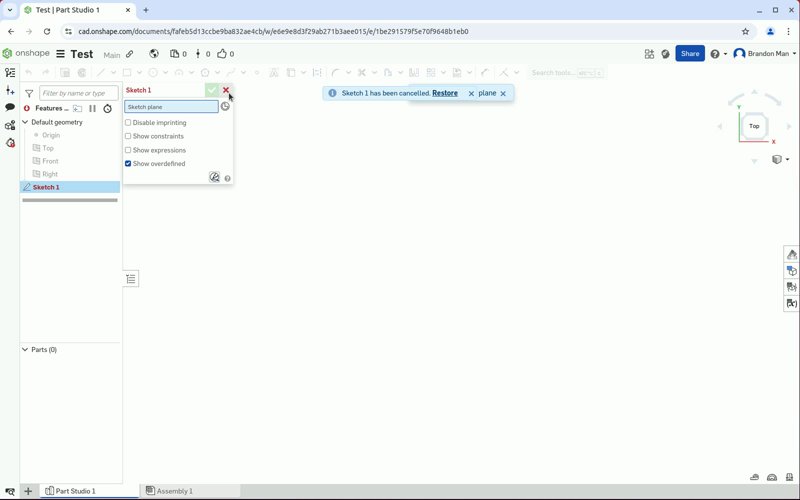
mouse_move(73, 150)
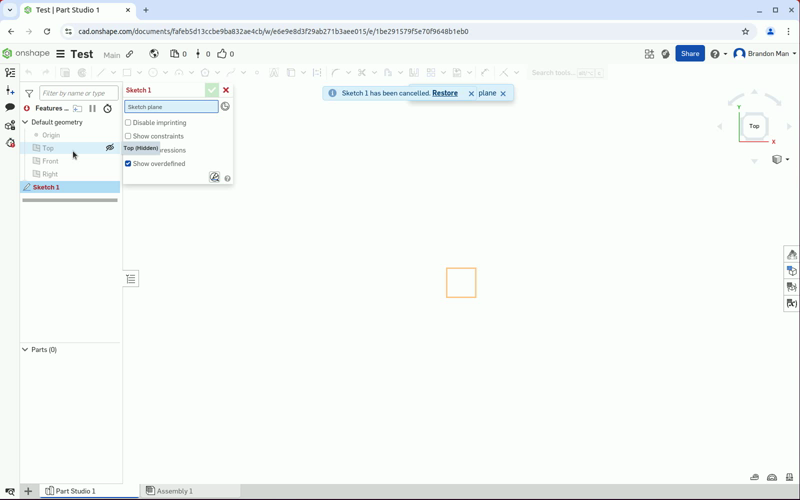
click(73, 150)
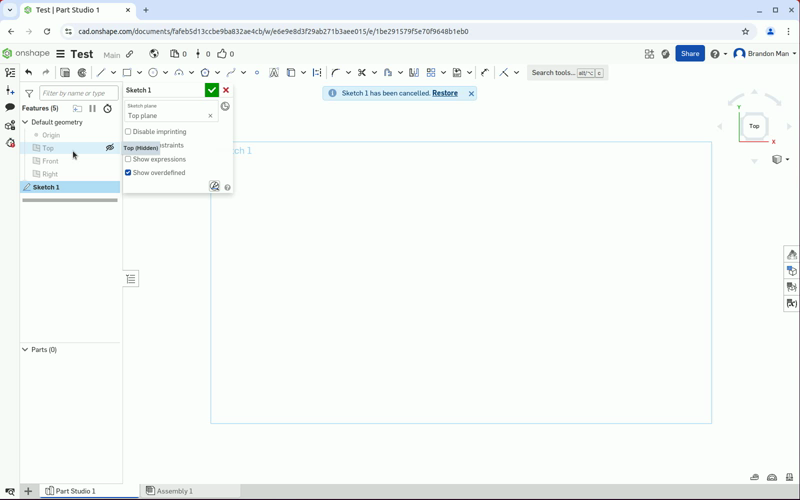
mouse_move(73, 352)
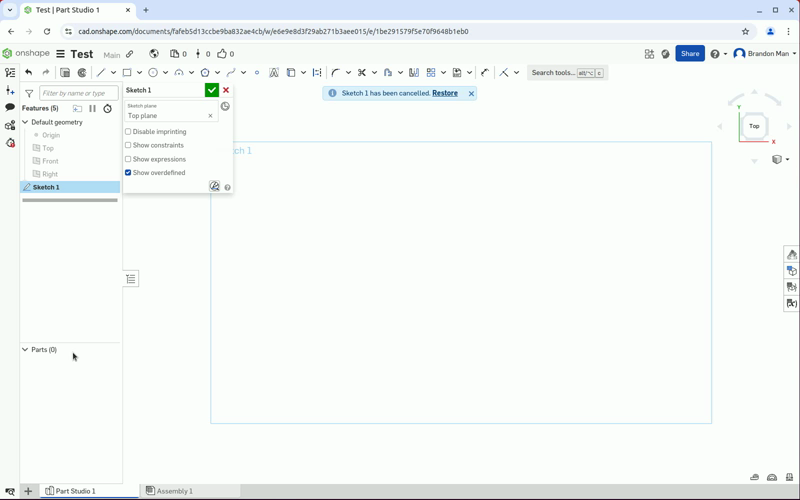
key(y)
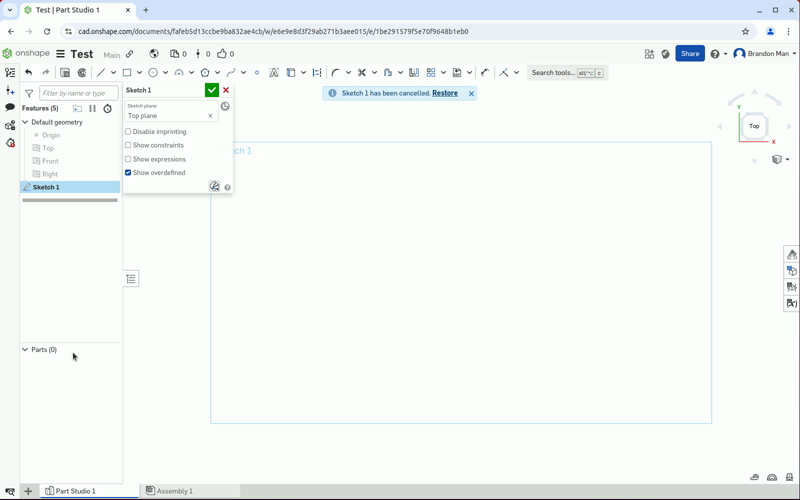
key(c)
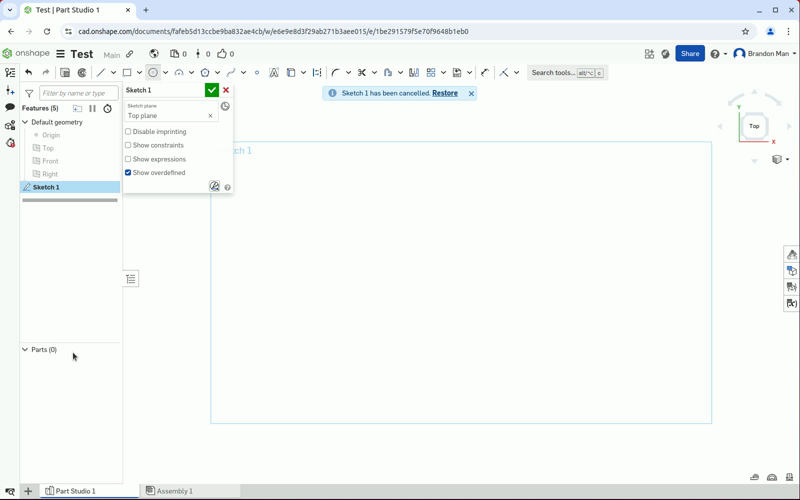
key_down(shift)
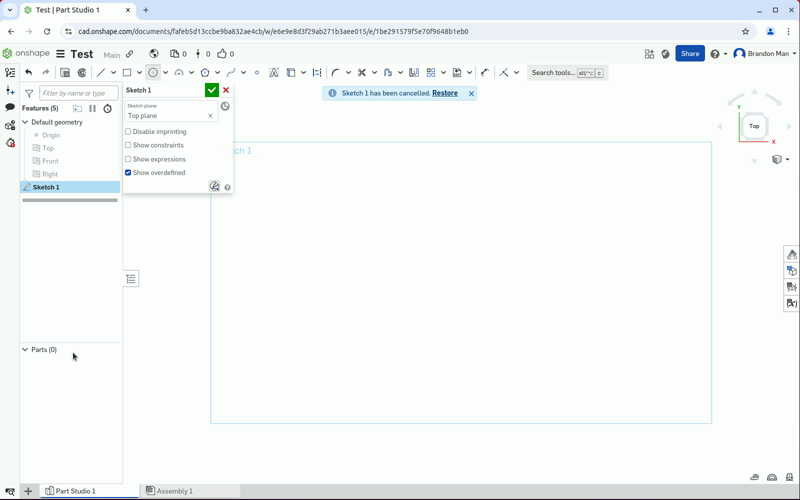
mouse_move(373, 260)
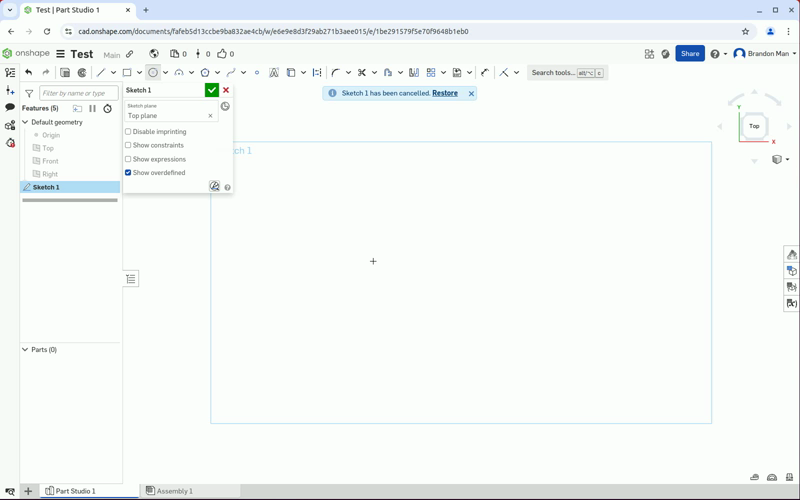
click(373, 260)
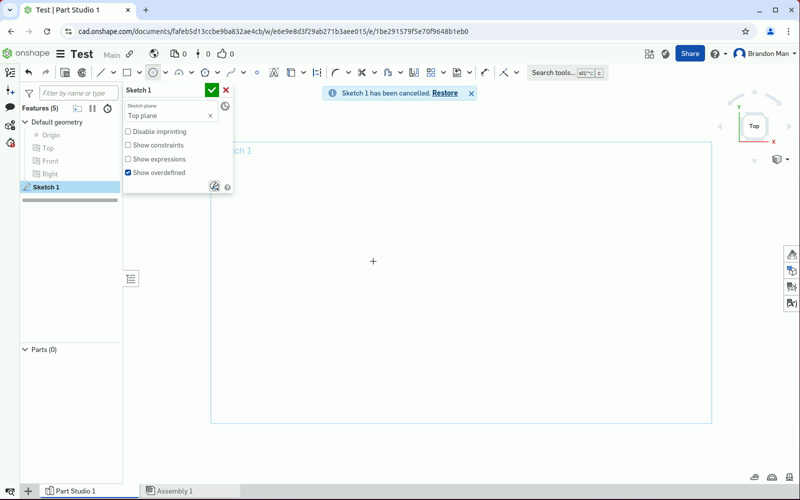
key_up(shift)
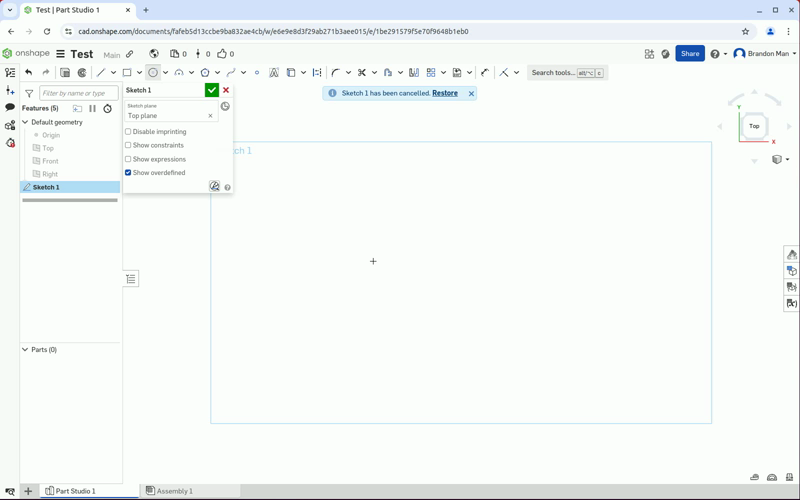
mouse_move(398, 260)
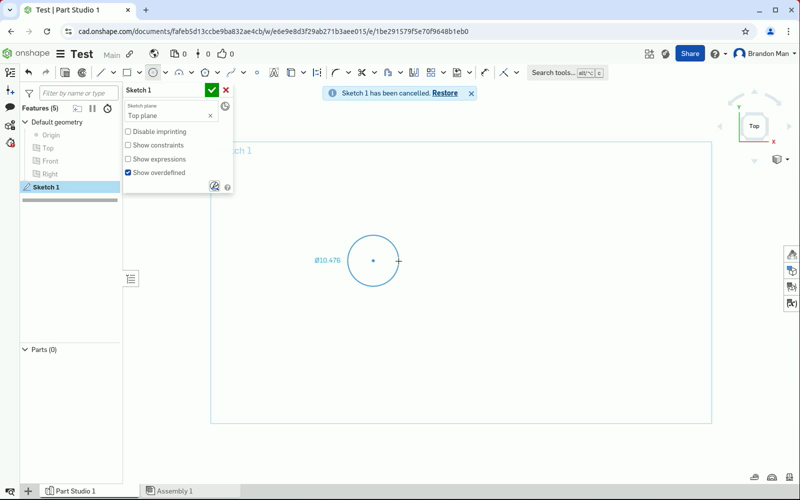
click(398, 260)
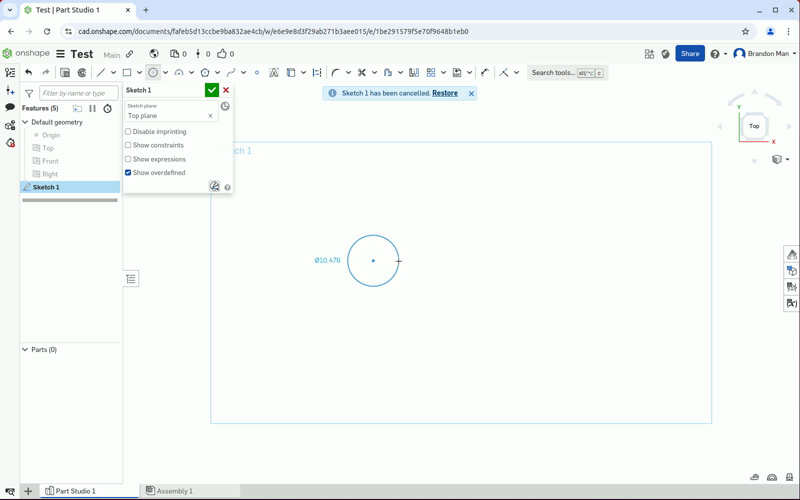
key(esc)
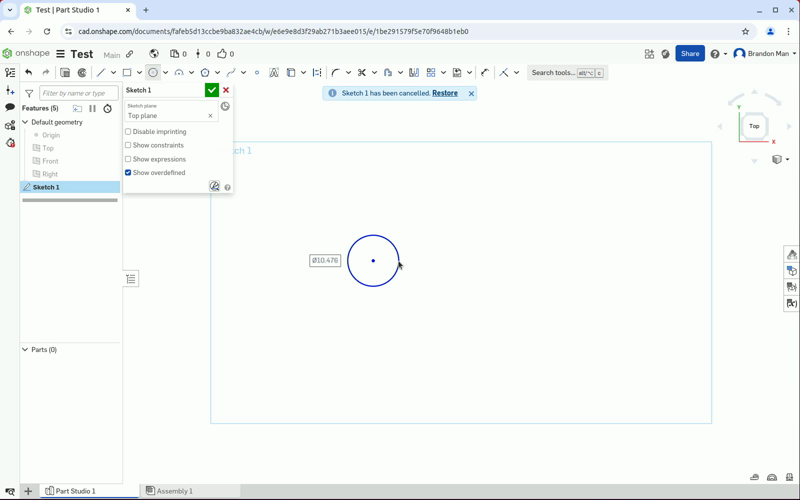
mouse_move(390, 270)
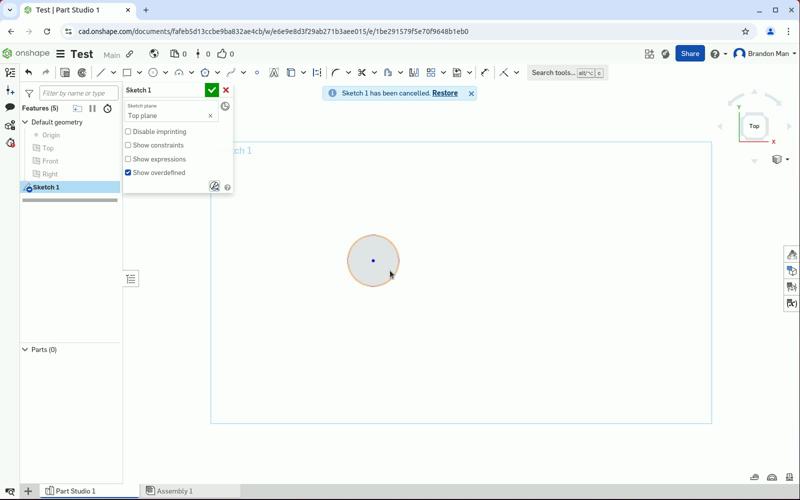
click(390, 270)
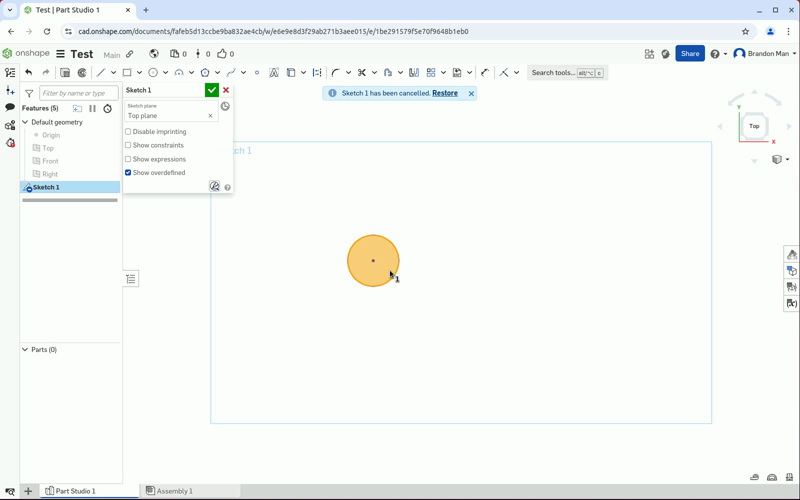
mouse_move(73, 352)
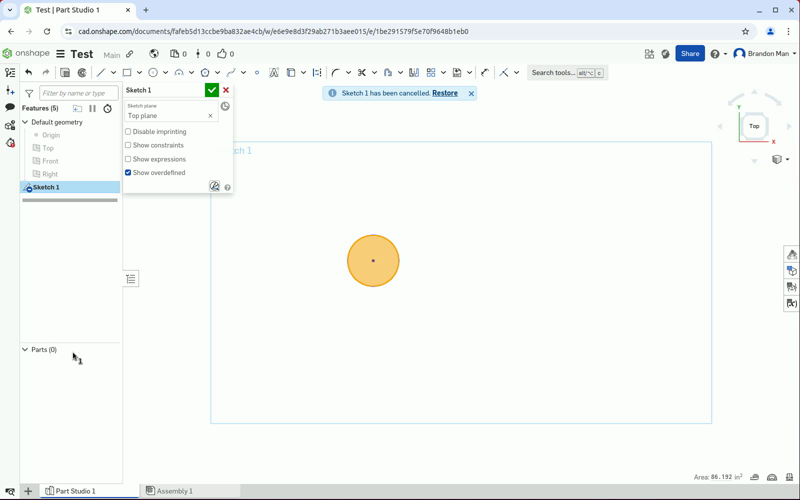
key(shift+y)
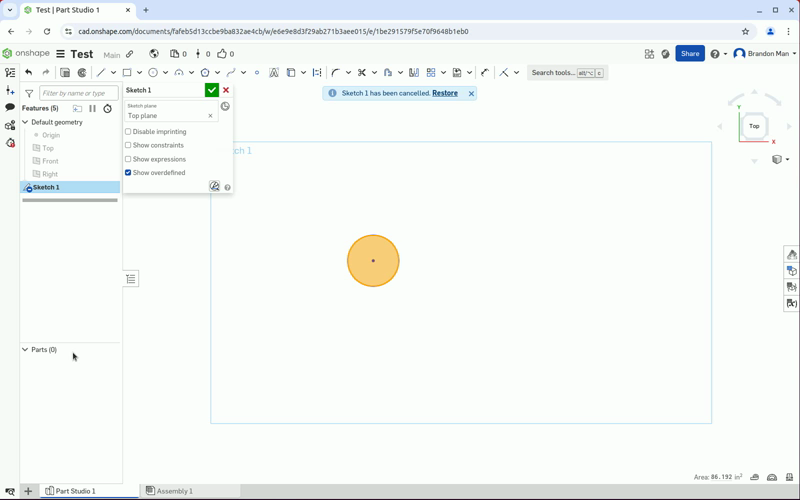
key(shift+e)
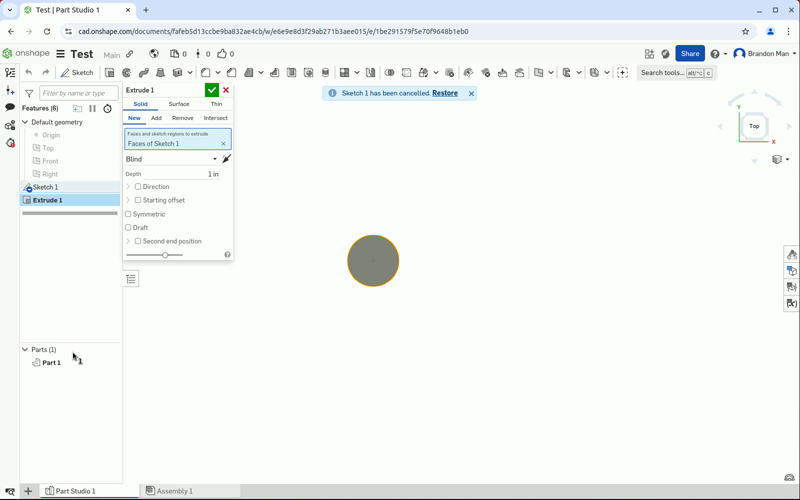
mouse_move(143, 106)
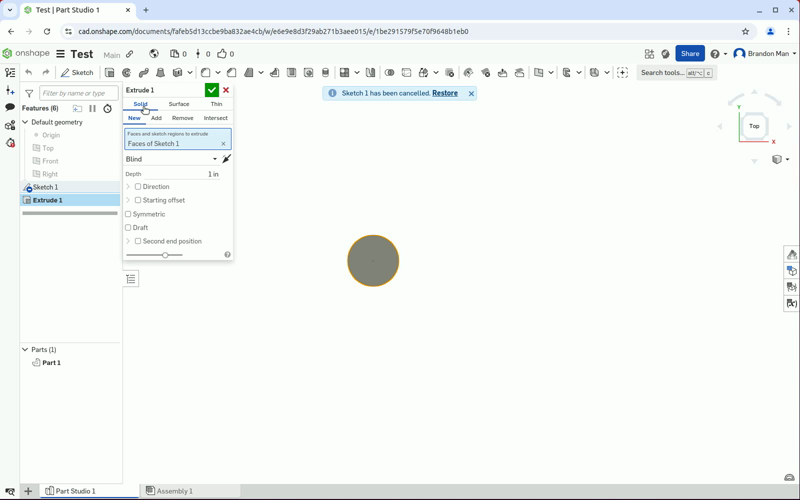
click(143, 106)
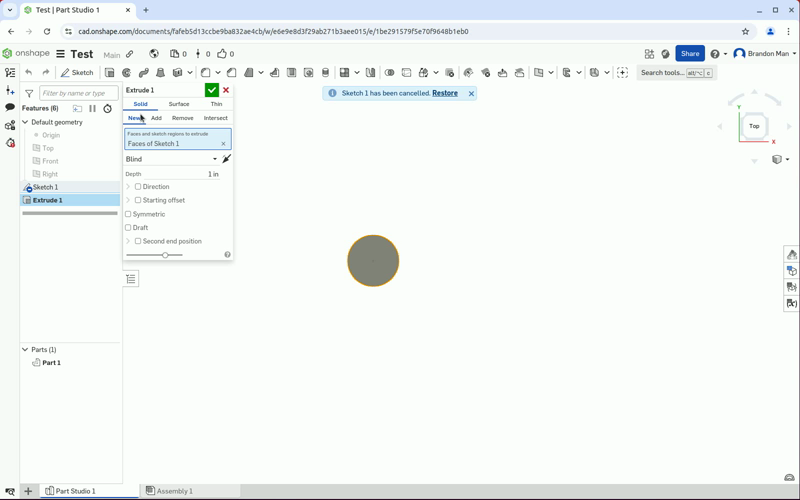
mouse_move(137, 120)
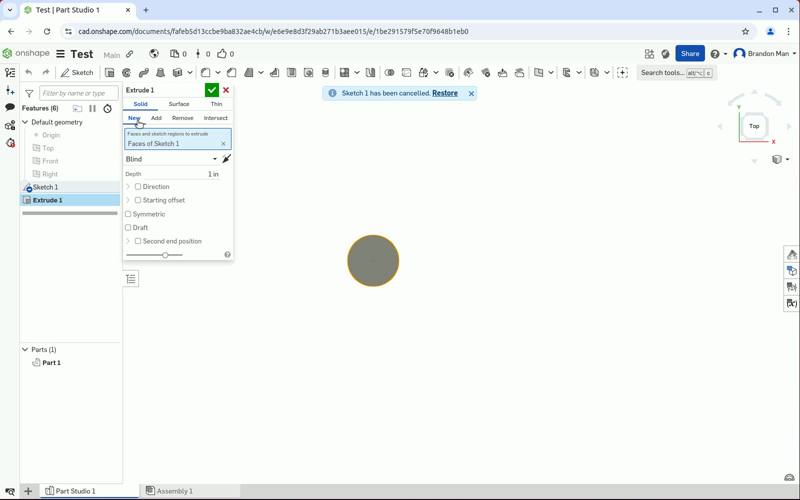
click(137, 120)
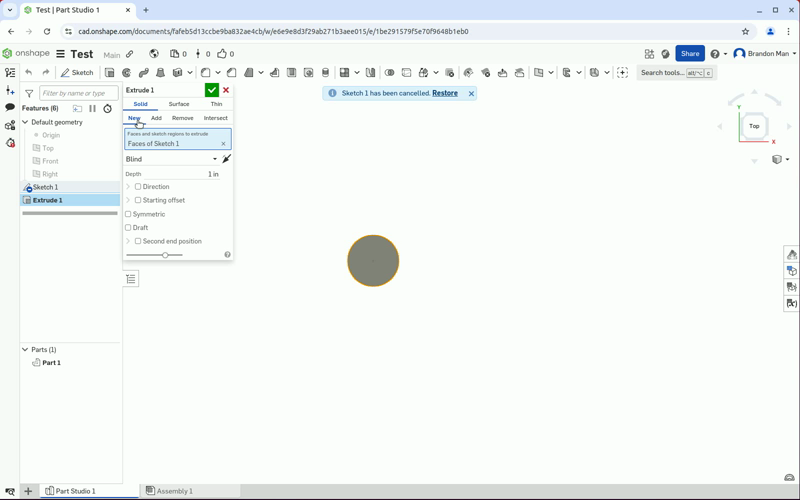
key(tab, 4)
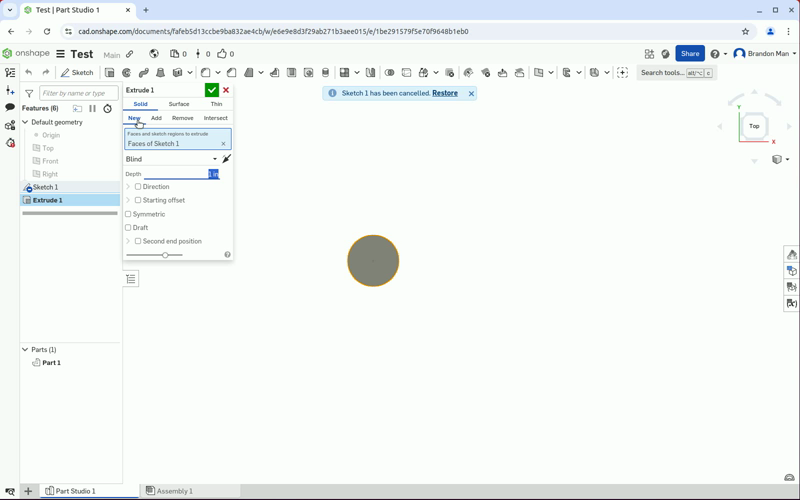
text(12.036)
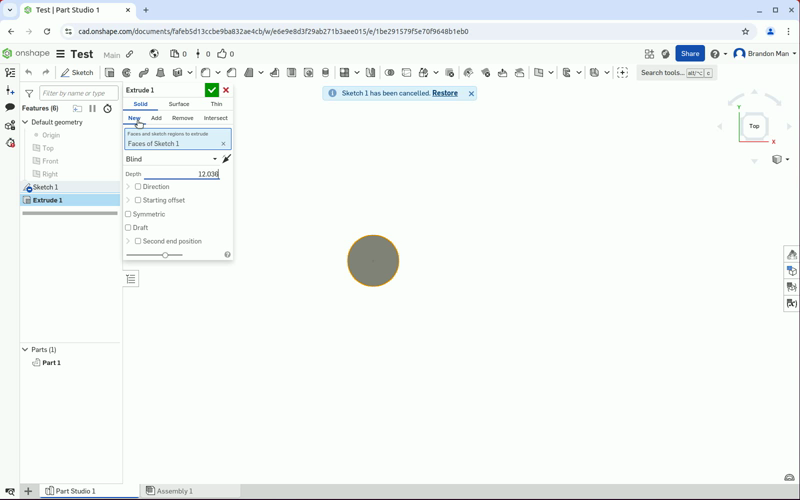
key(enter)
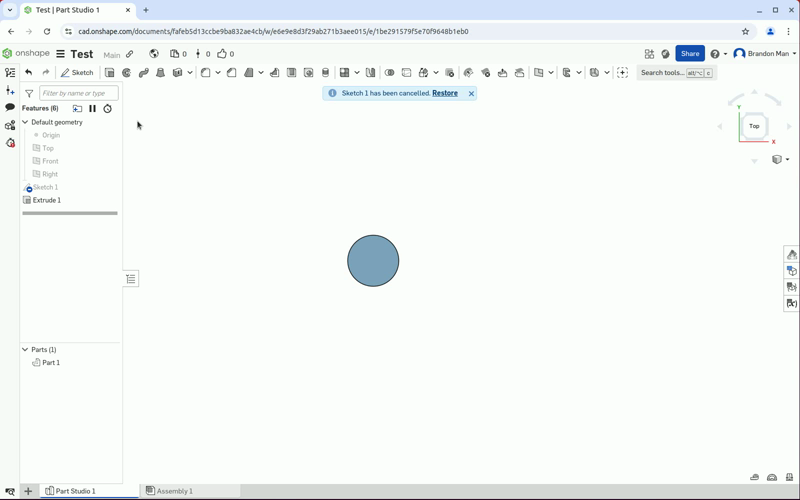
key(shift+h)
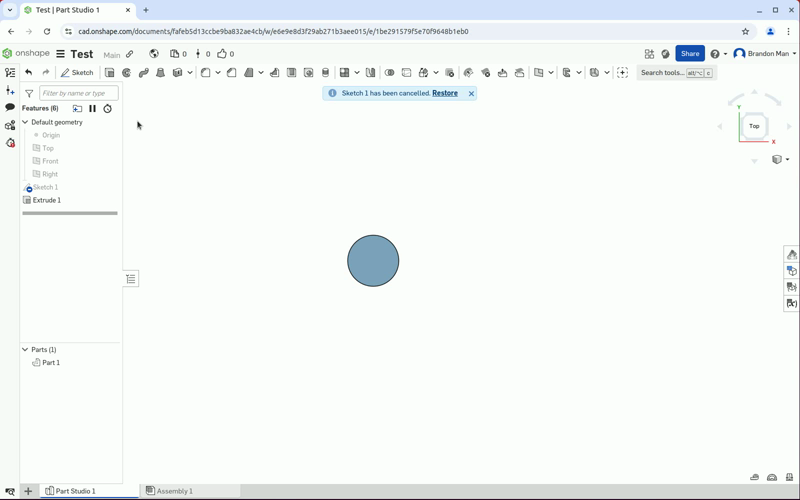
key(shift+h)
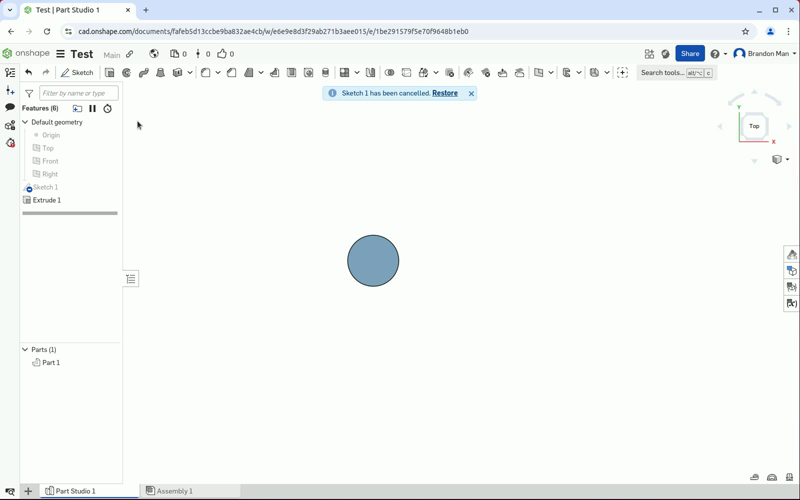
mouse_move(73, 189)
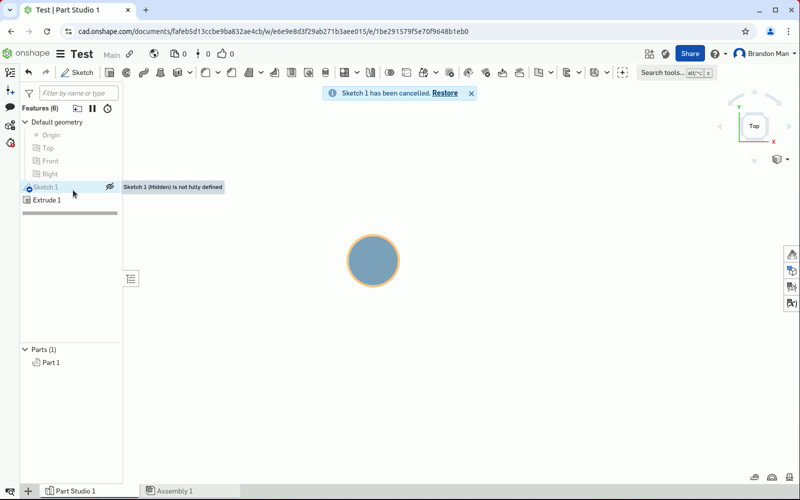
click(73, 189)
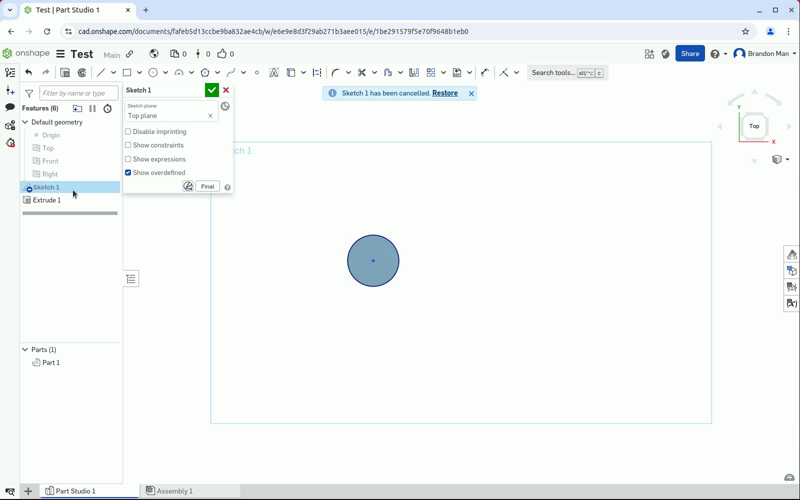
mouse_move(229, 92)
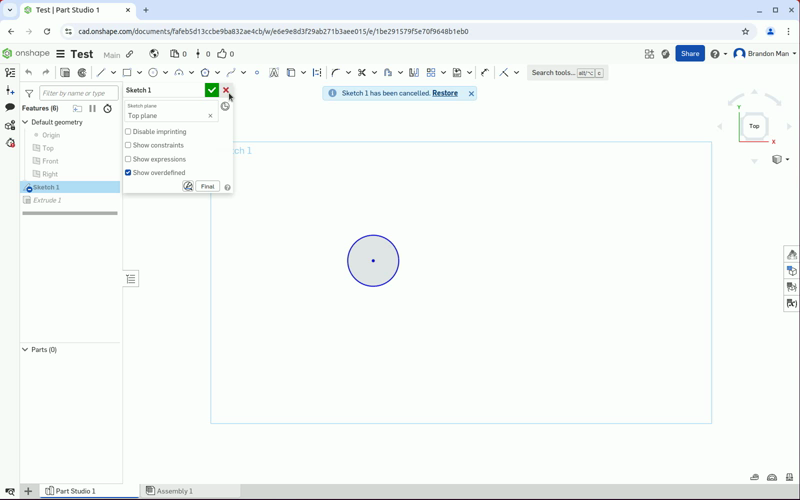
click(229, 92)
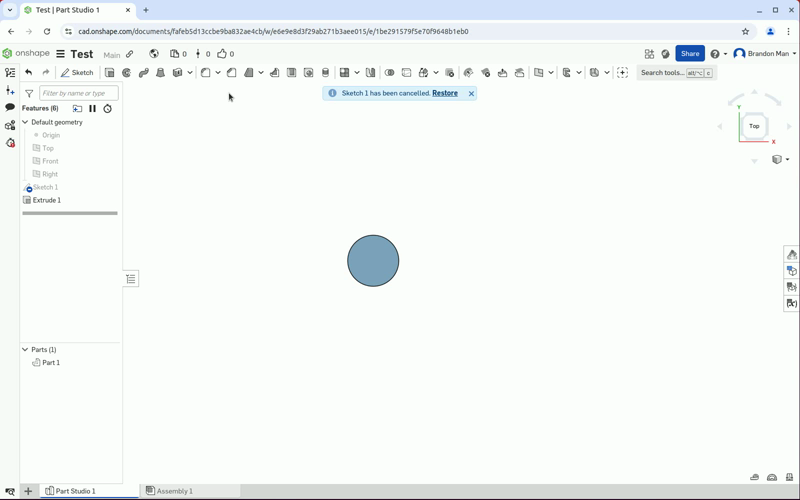
mouse_move(73, 352)
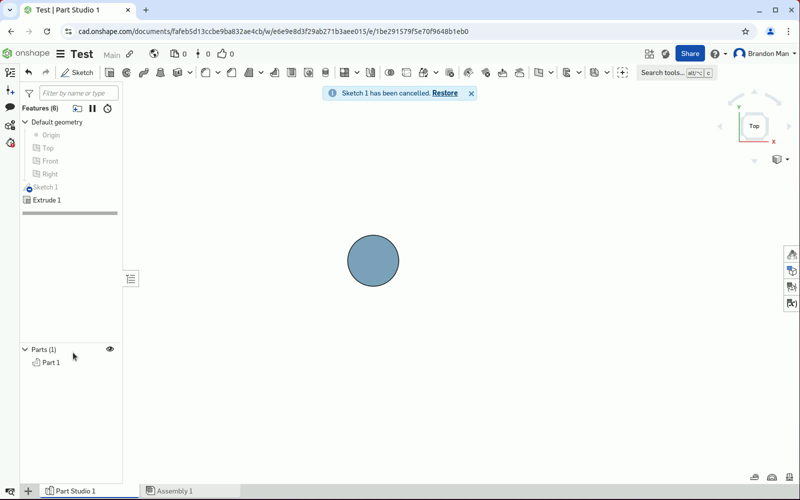
key(y)
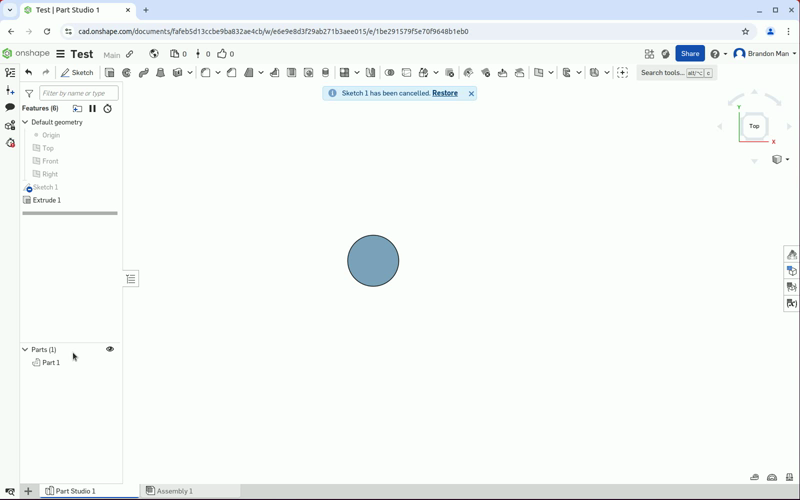
key(shift+p)
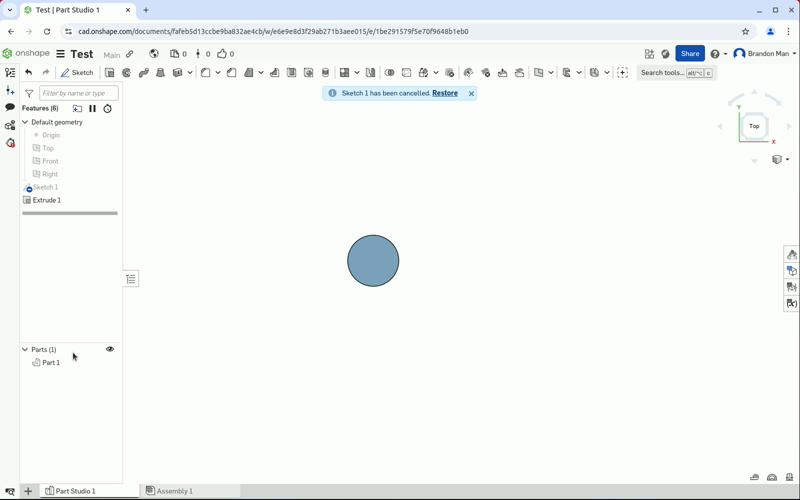
key(space)
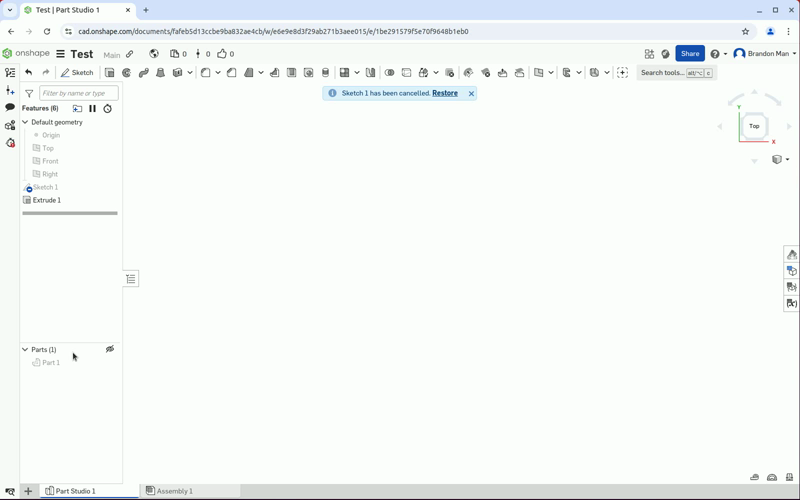
key_down(shift)
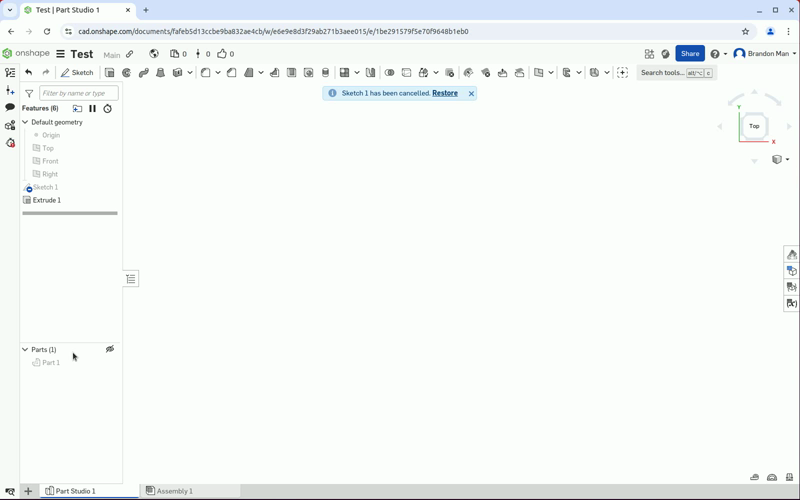
key(up)
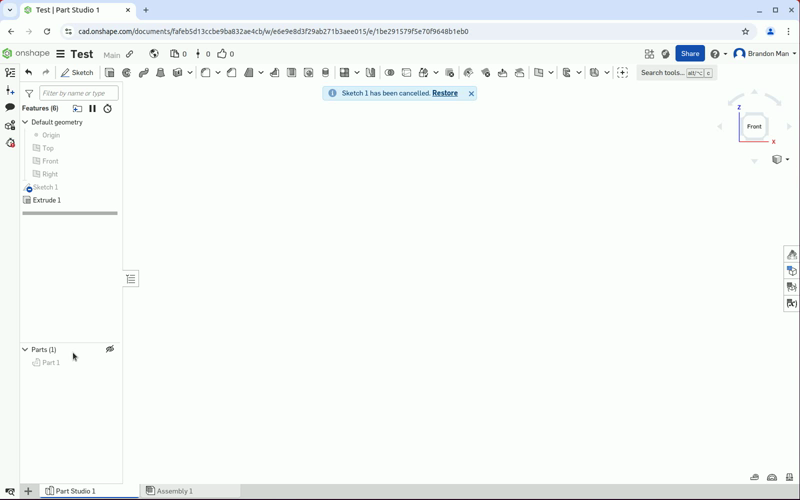
key_up(shift)
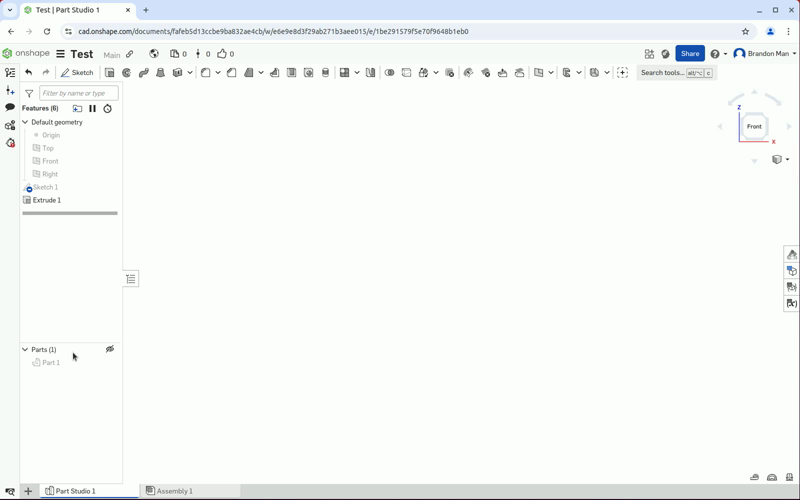
mouse_move(73, 352)
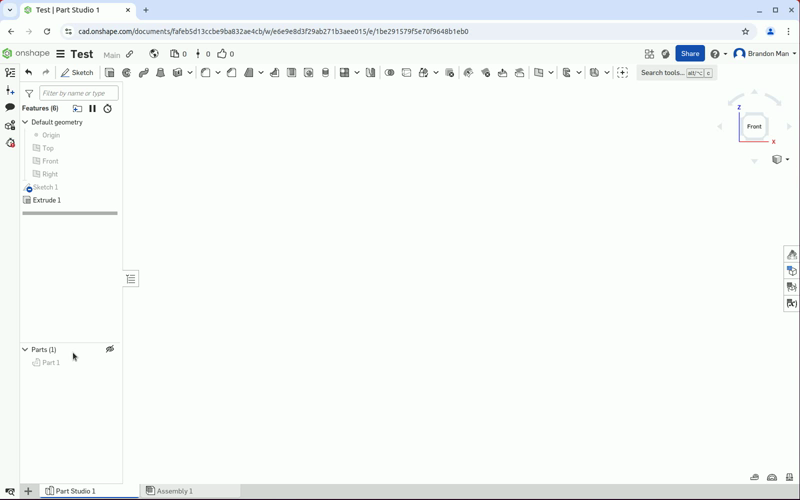
key(shift+y)
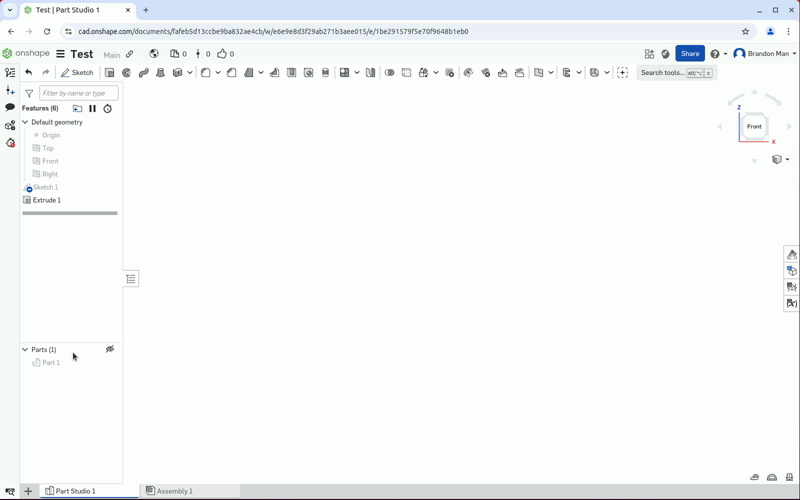
key(shift+s)
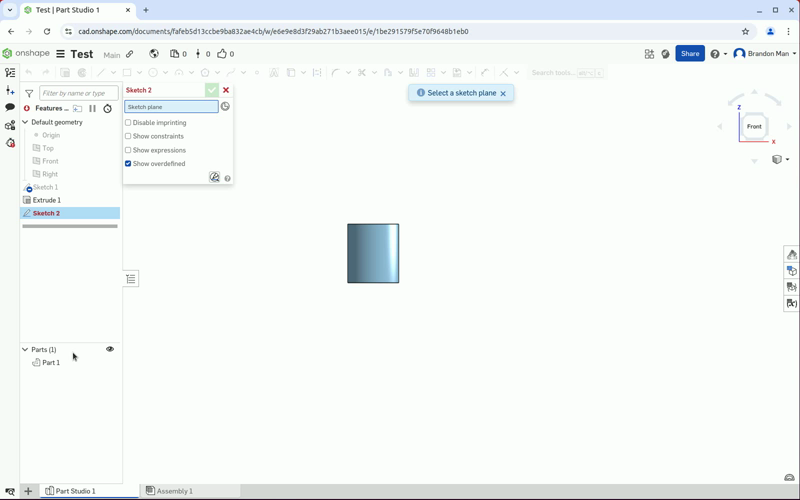
mouse_move(73, 163)
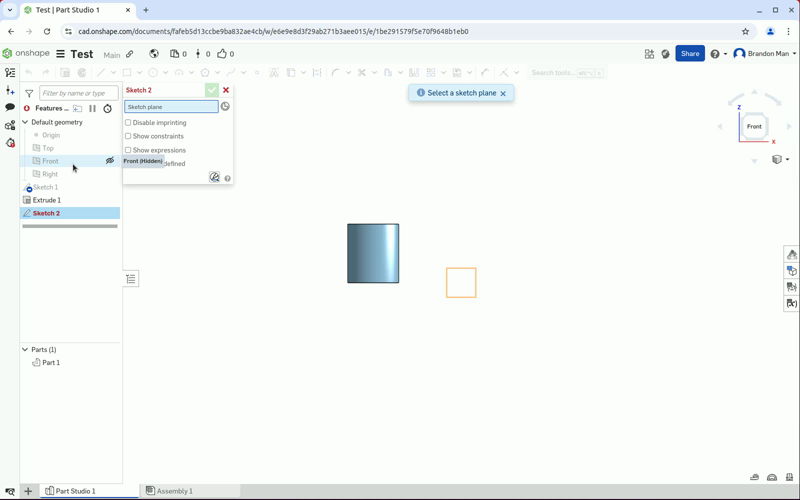
click(73, 163)
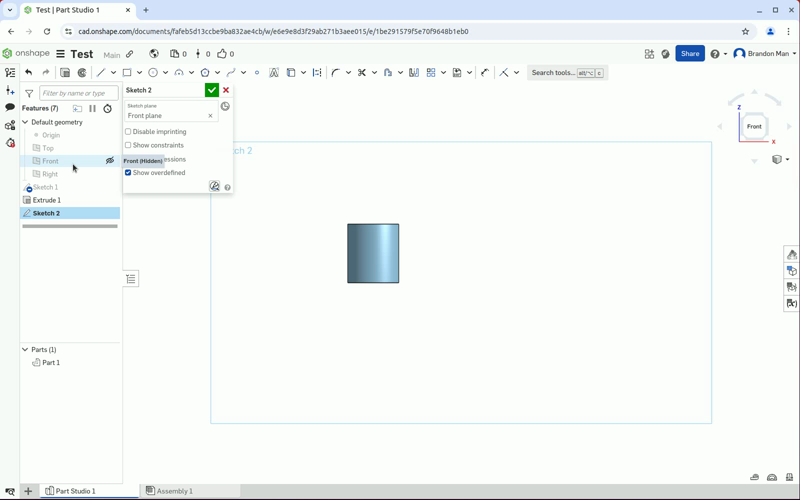
mouse_move(73, 352)
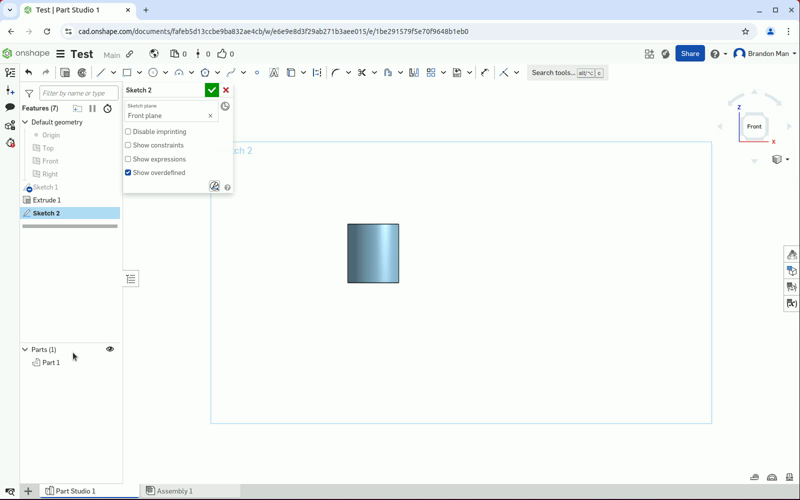
key(y)
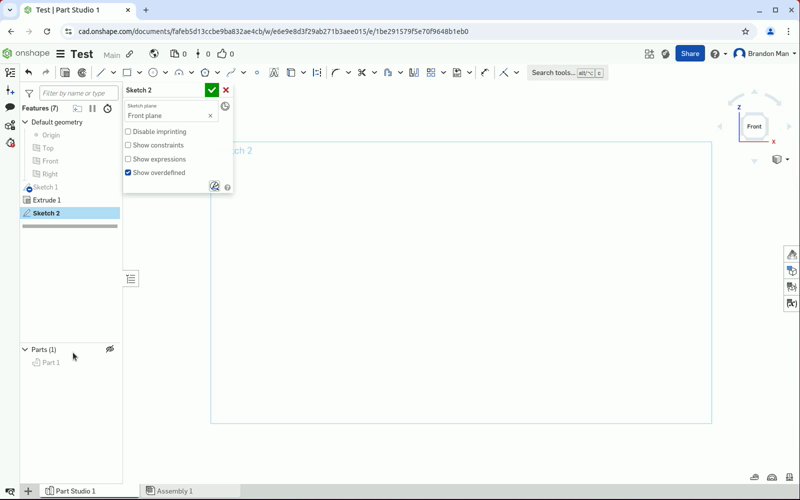
key(c)
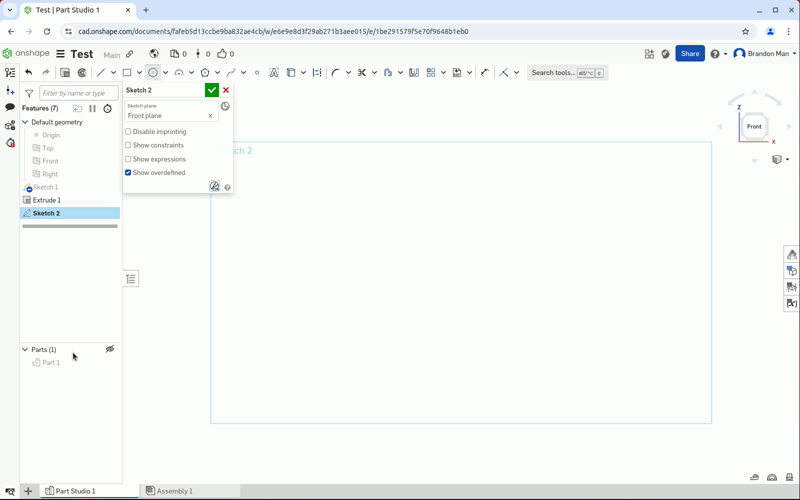
key_down(shift)
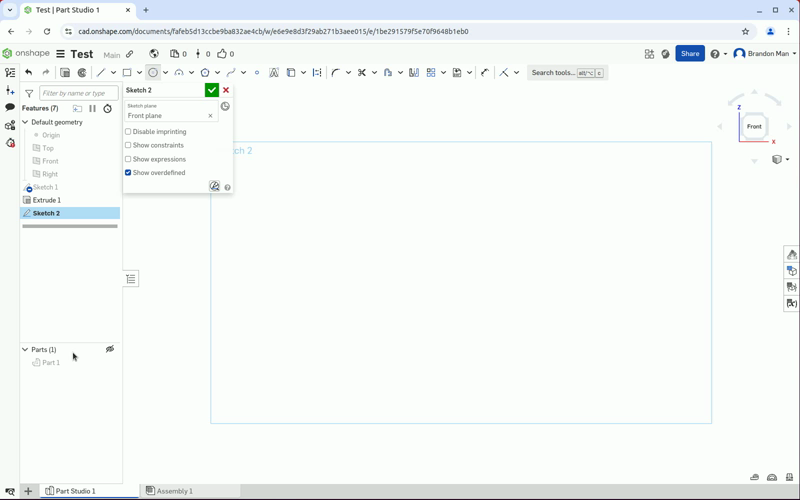
mouse_move(373, 264)
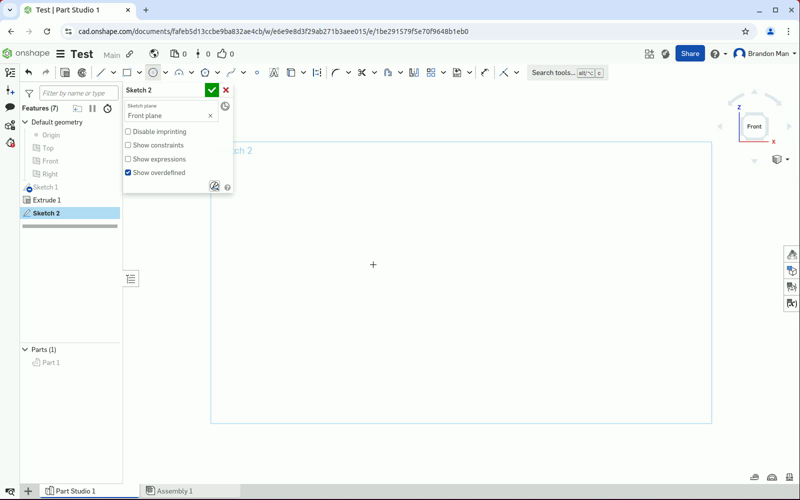
click(373, 264)
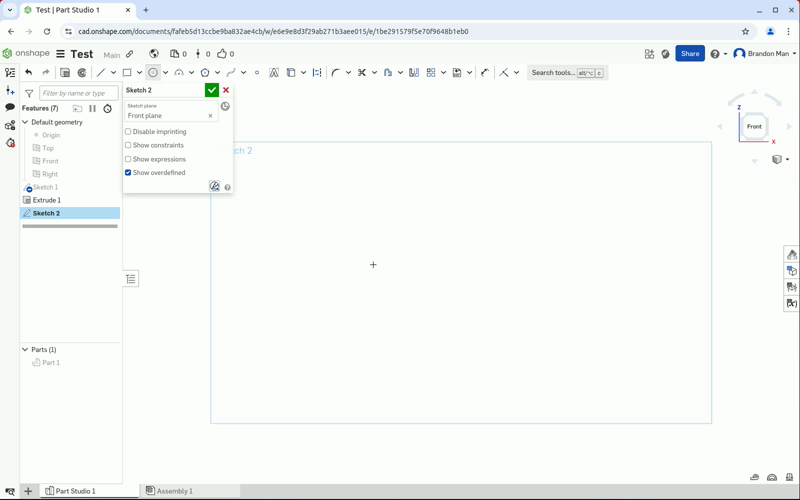
key_up(shift)
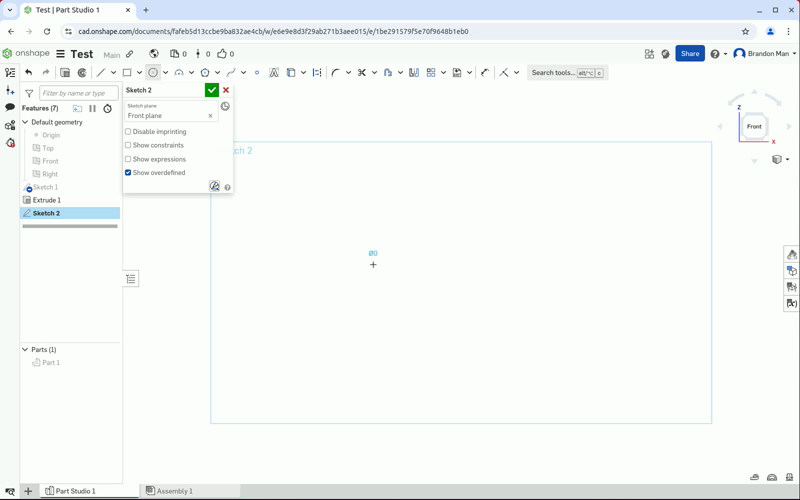
mouse_move(378, 264)
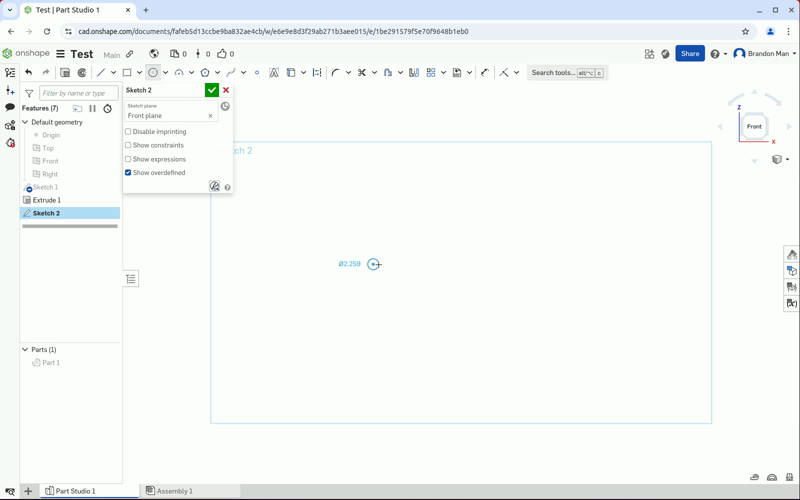
click(378, 264)
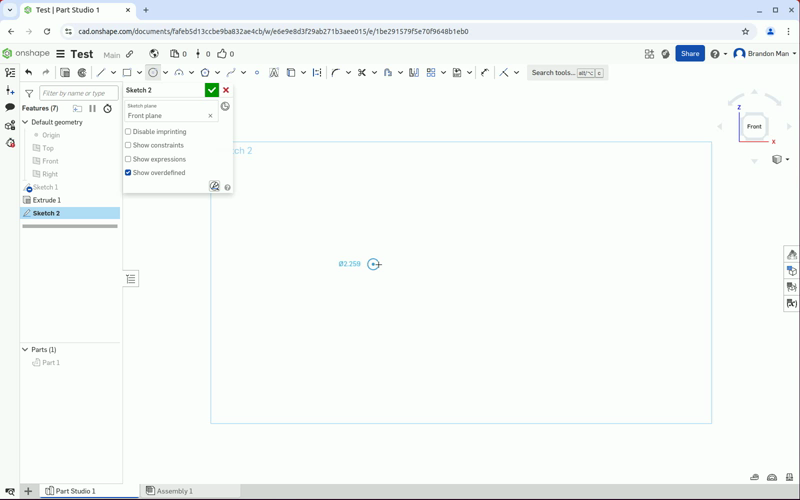
key(esc)
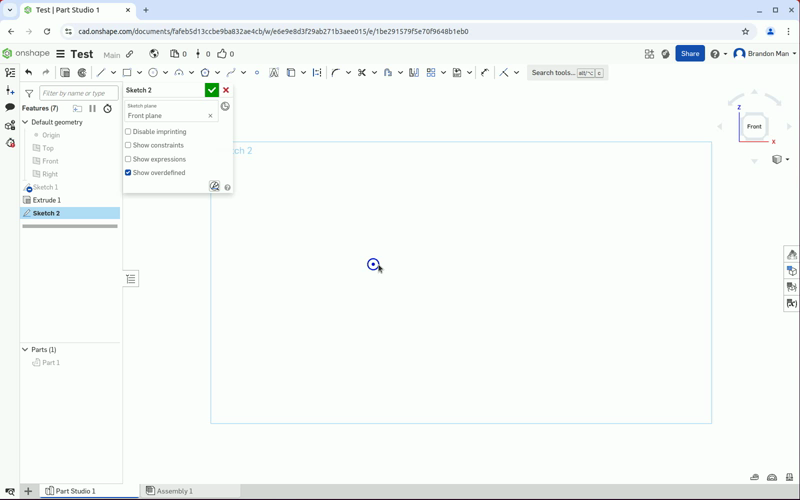
mouse_move(369, 263)
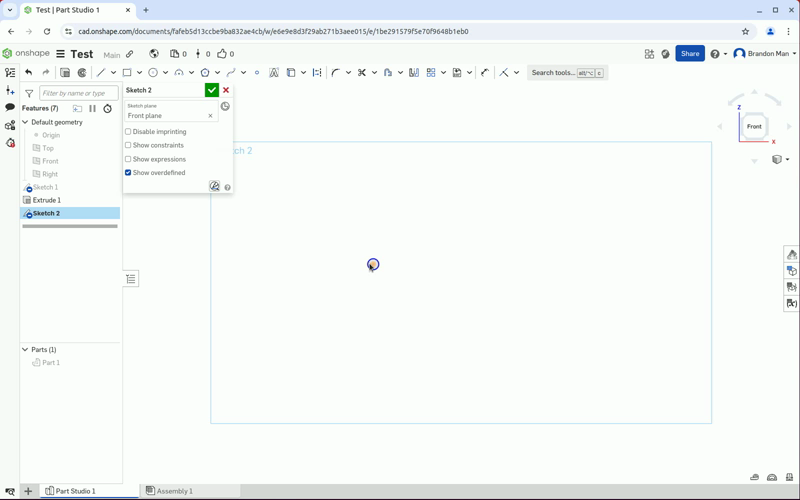
scroll(6)
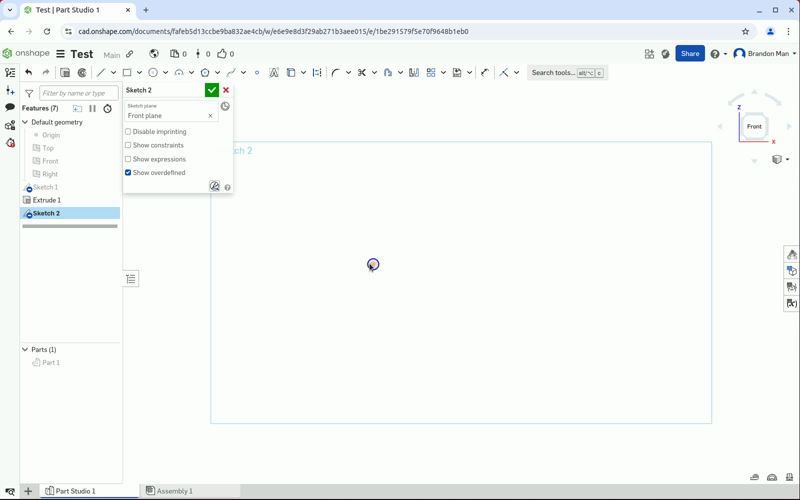
scroll(6)
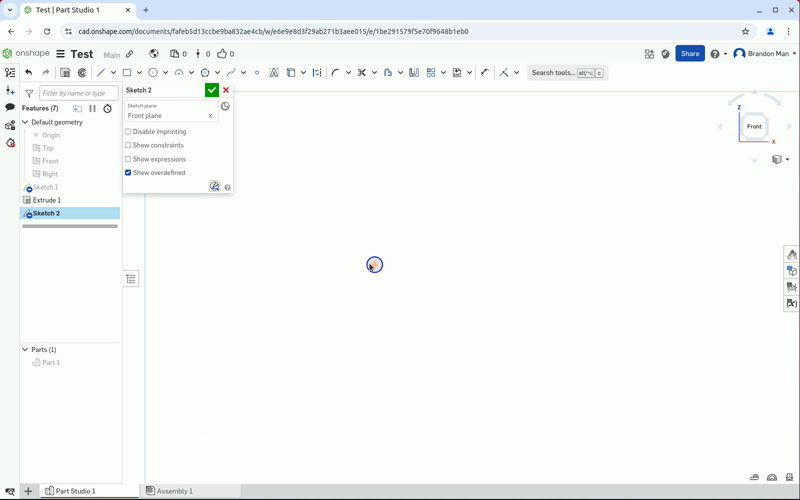
scroll(6)
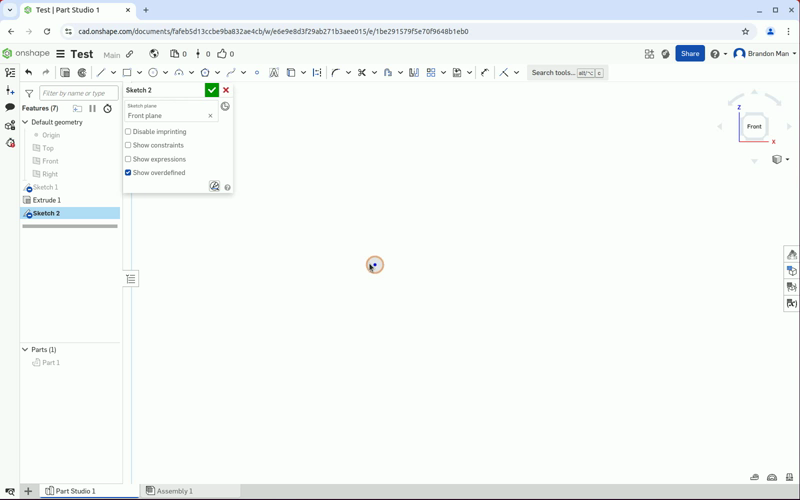
scroll(6)
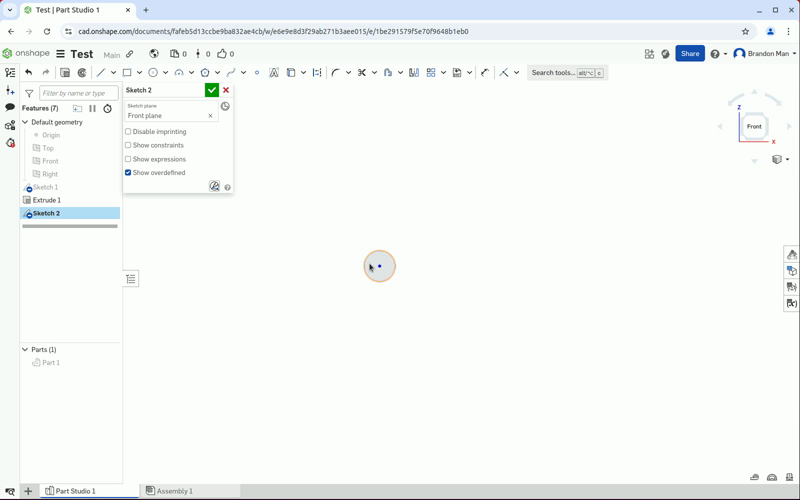
scroll(6)
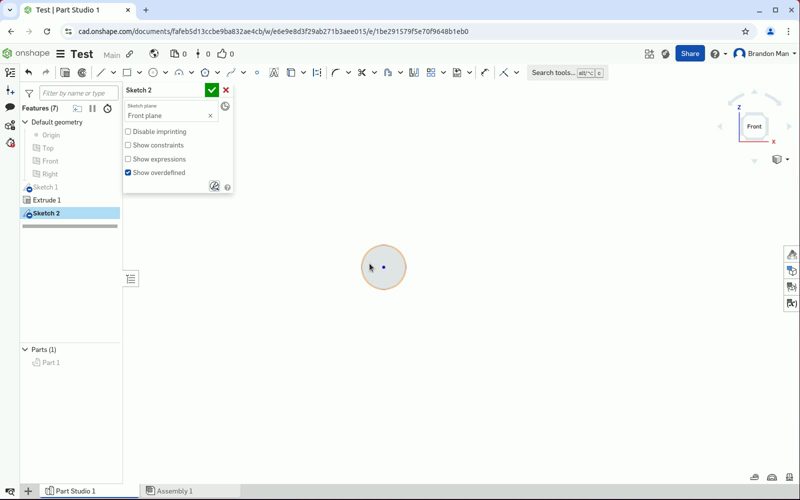
scroll(6)
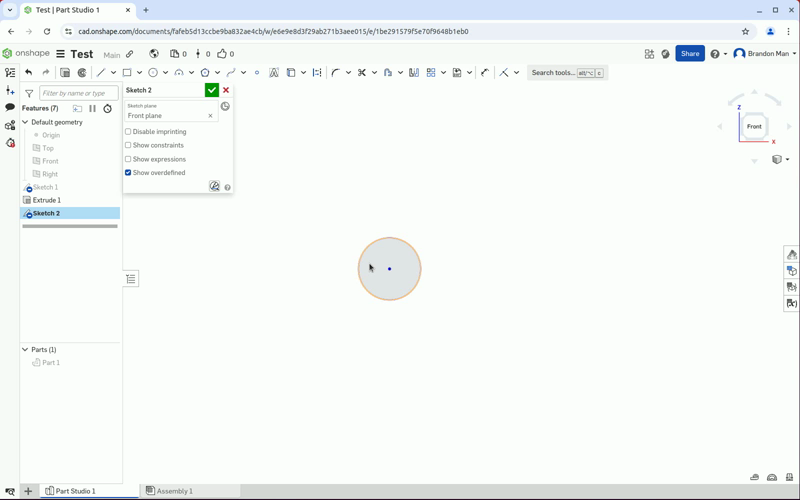
scroll(6)
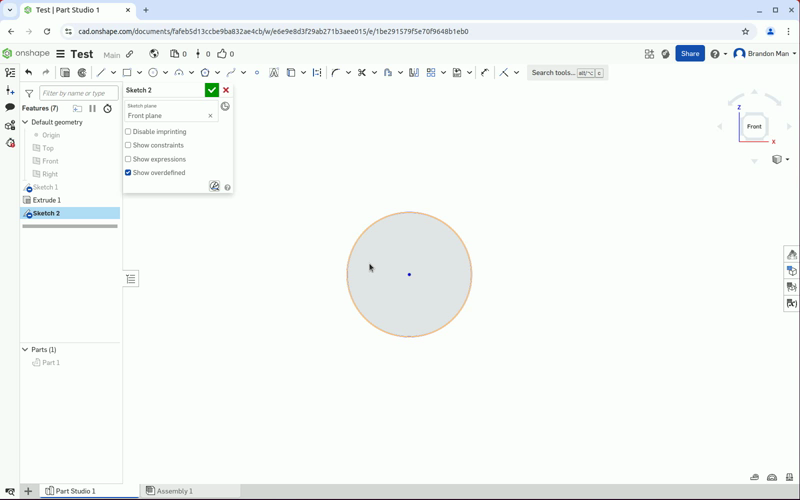
click(369, 263)
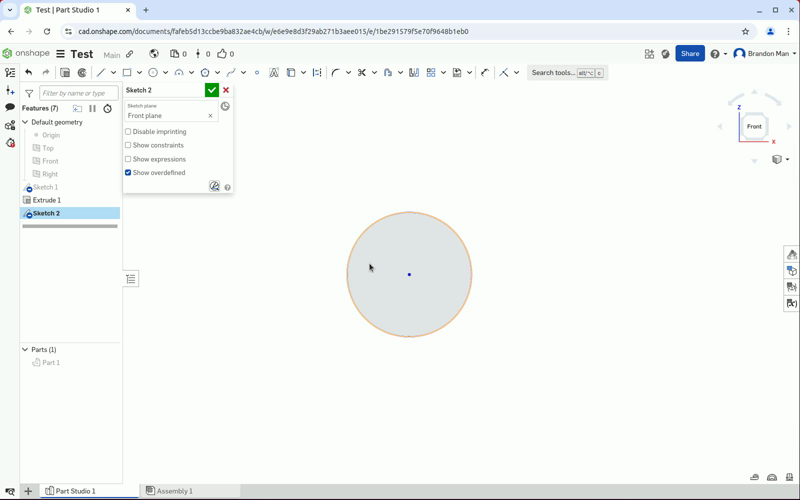
scroll(-6)
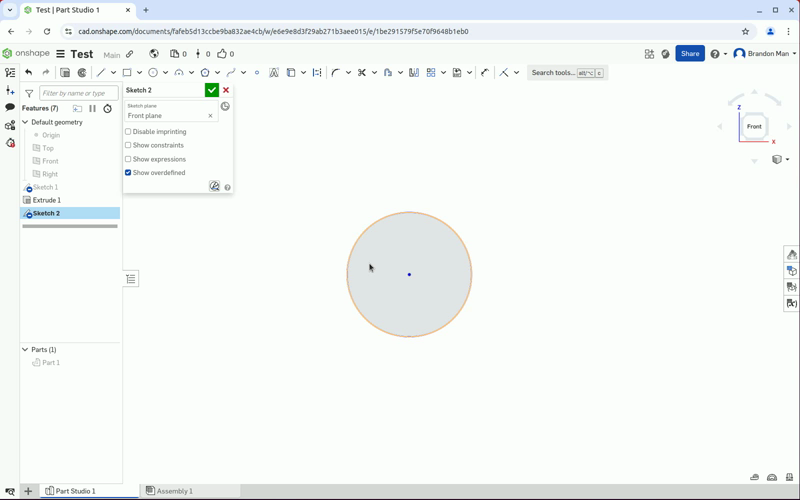
scroll(-6)
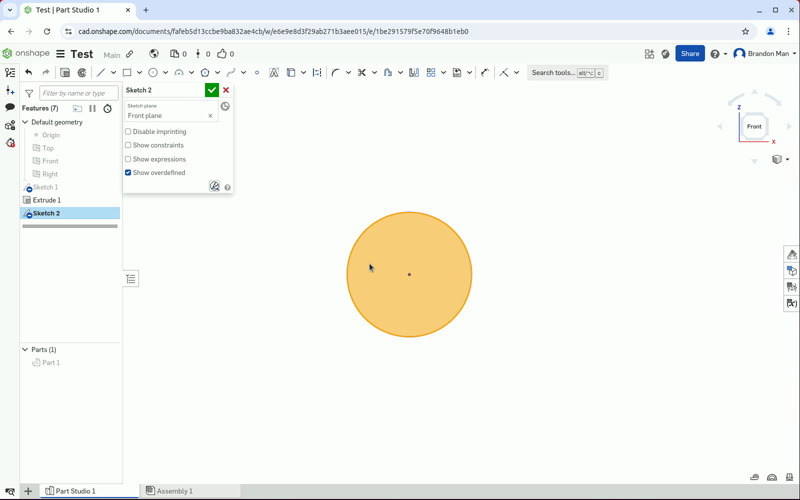
scroll(-6)
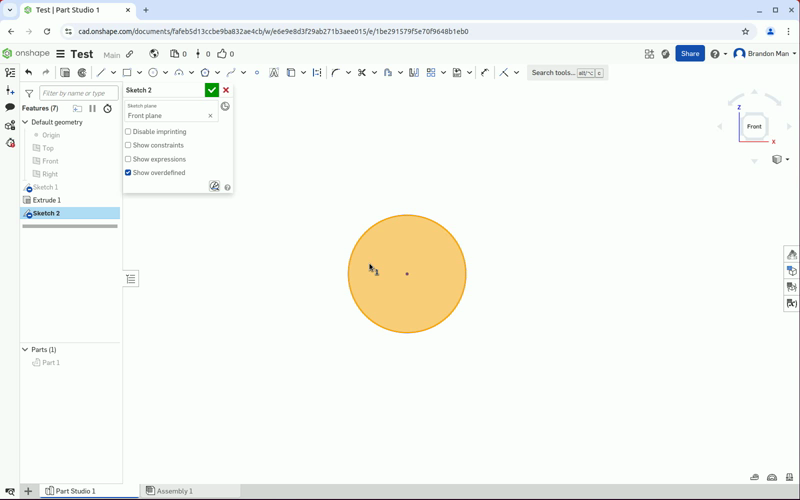
scroll(-6)
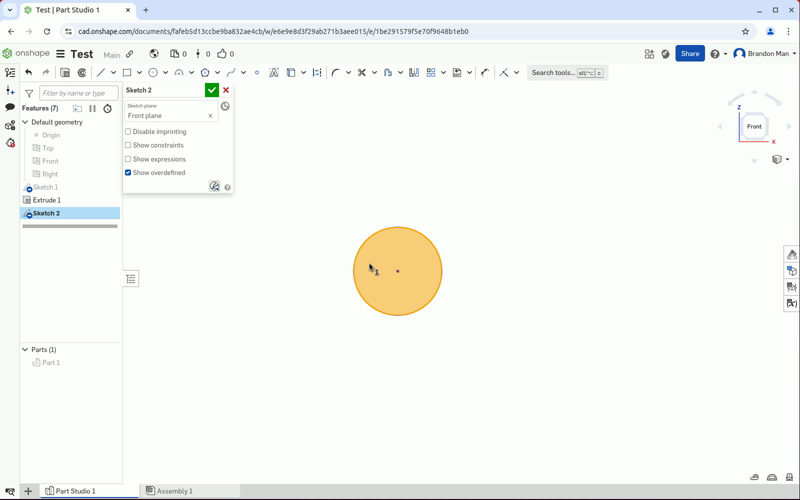
scroll(-6)
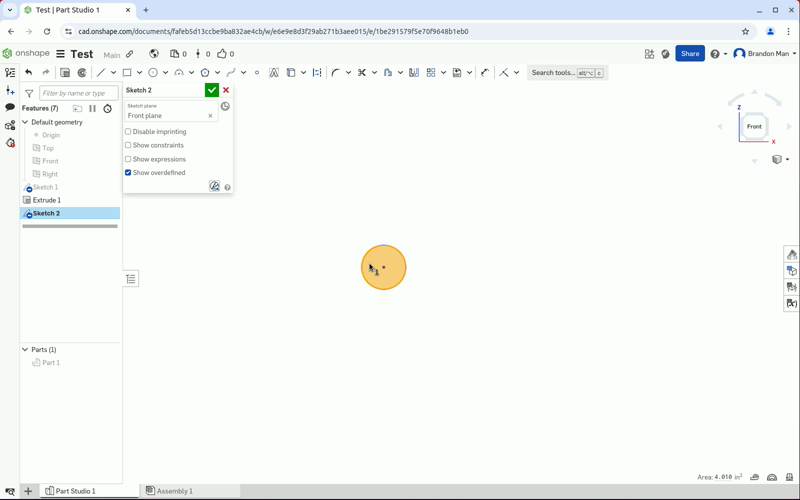
scroll(-6)
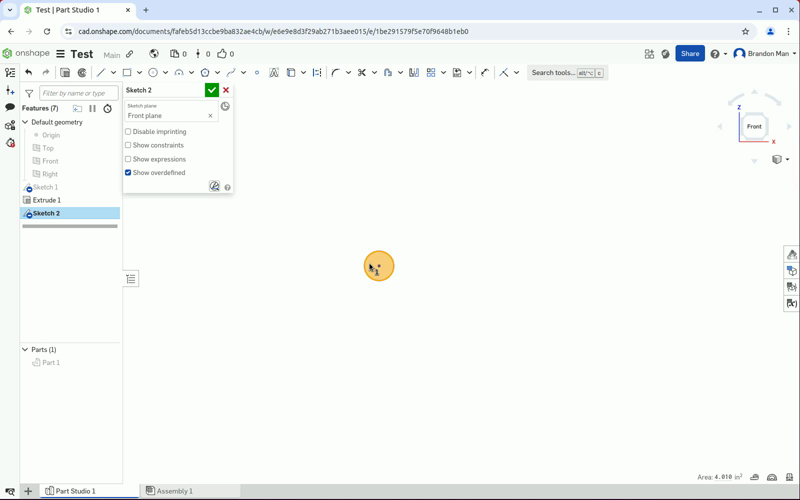
scroll(-6)
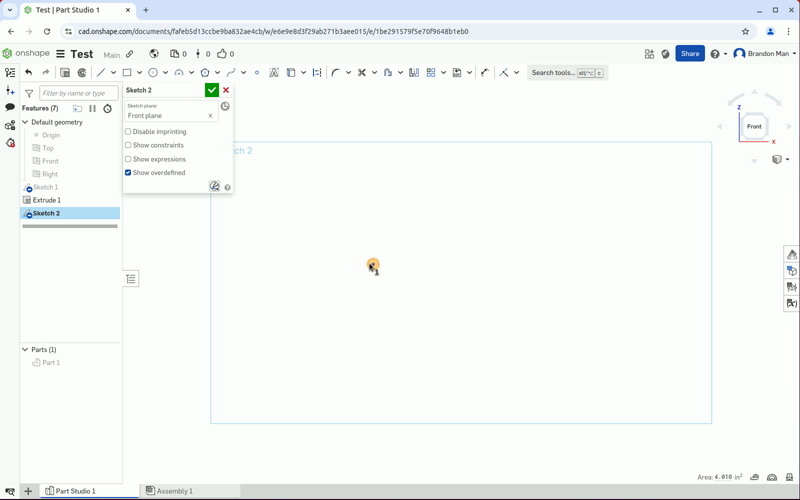
mouse_move(73, 352)
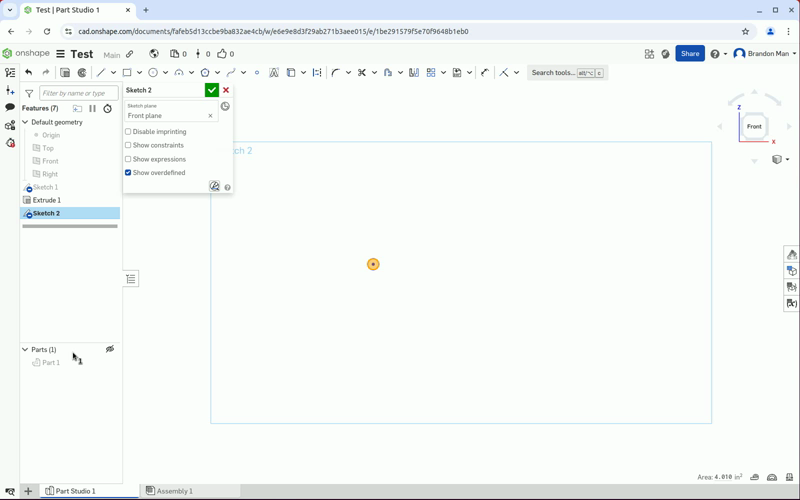
key(shift+y)
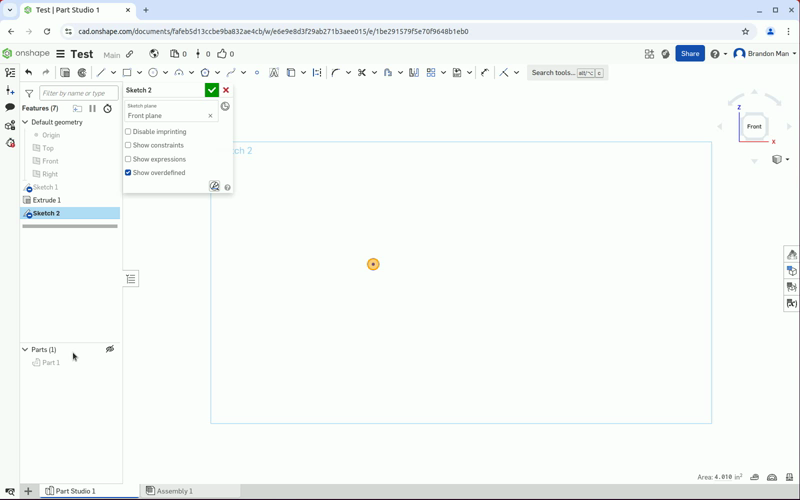
key(shift+e)
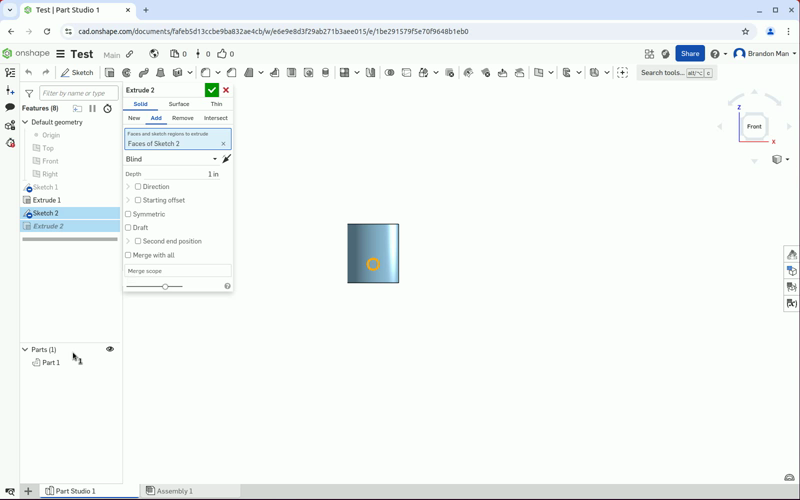
mouse_move(143, 106)
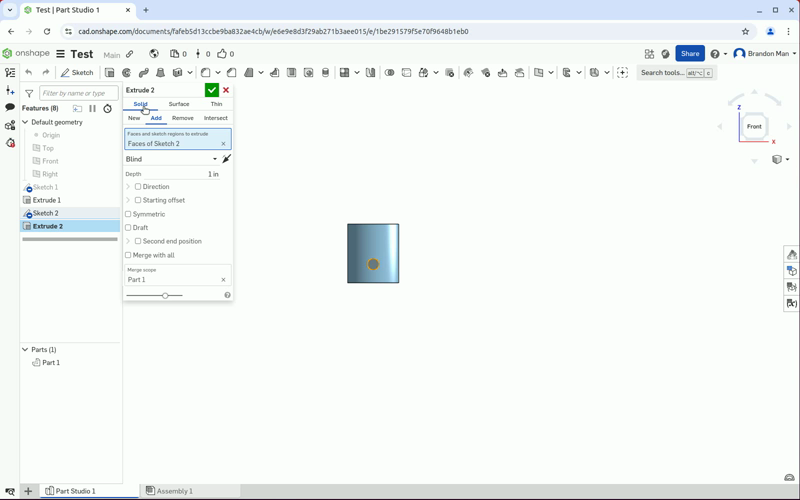
click(143, 106)
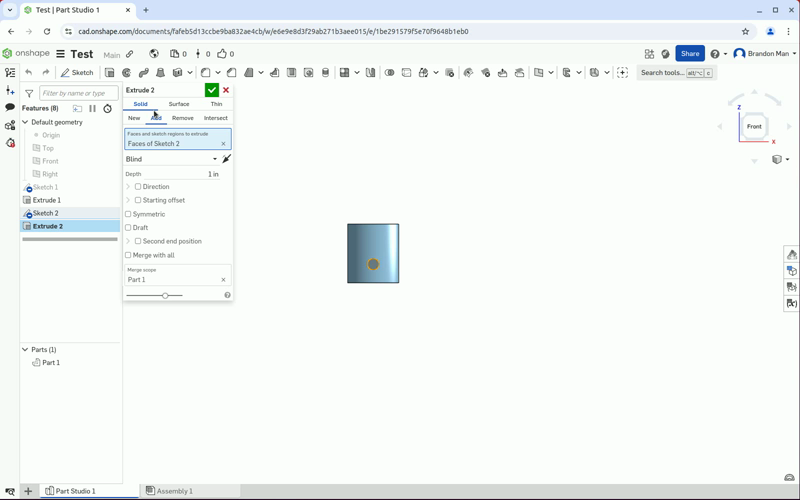
mouse_move(186, 120)
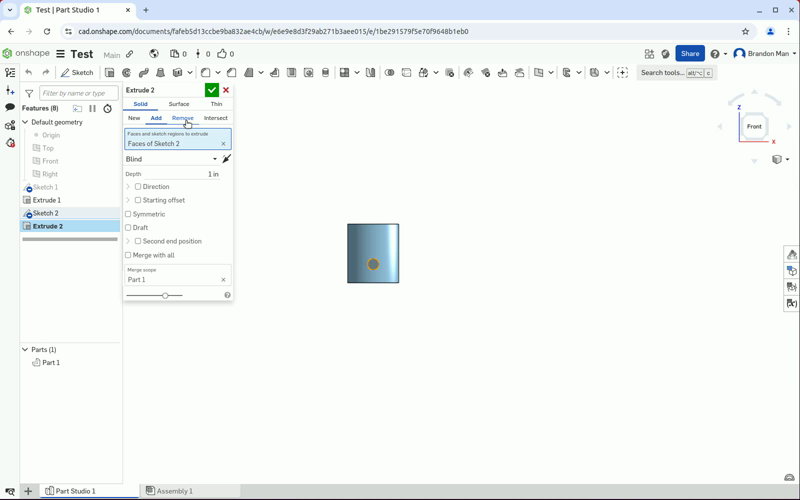
click(186, 120)
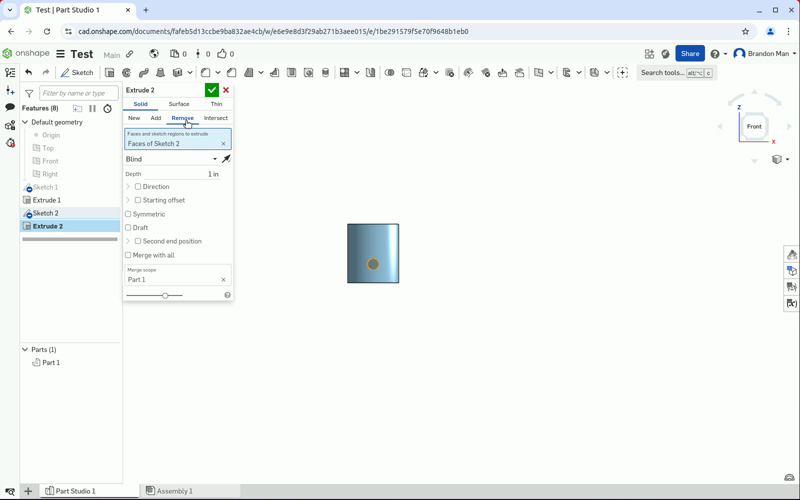
key(tab, 4)
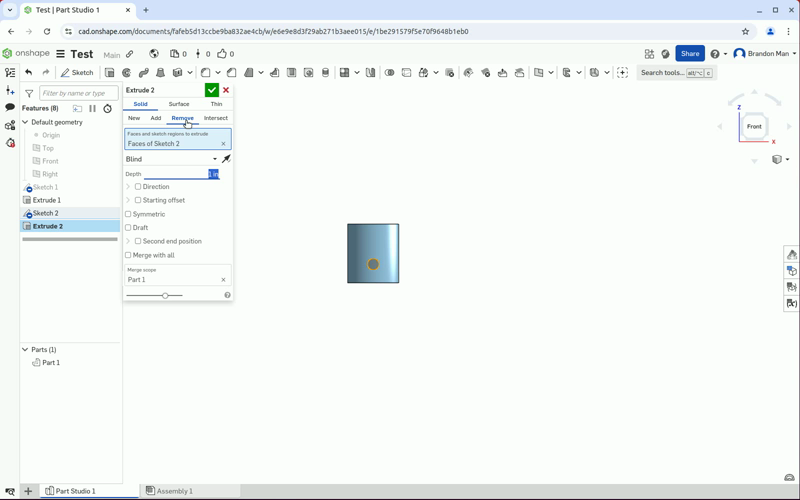
text(23.59)
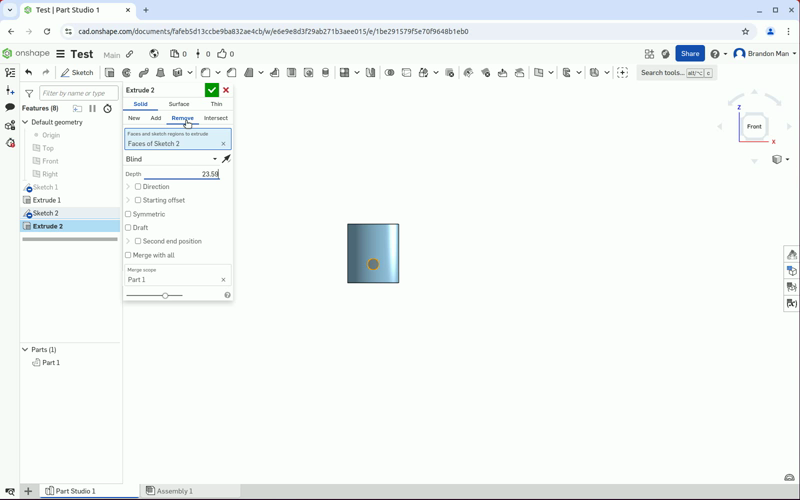
key(tab, 3)
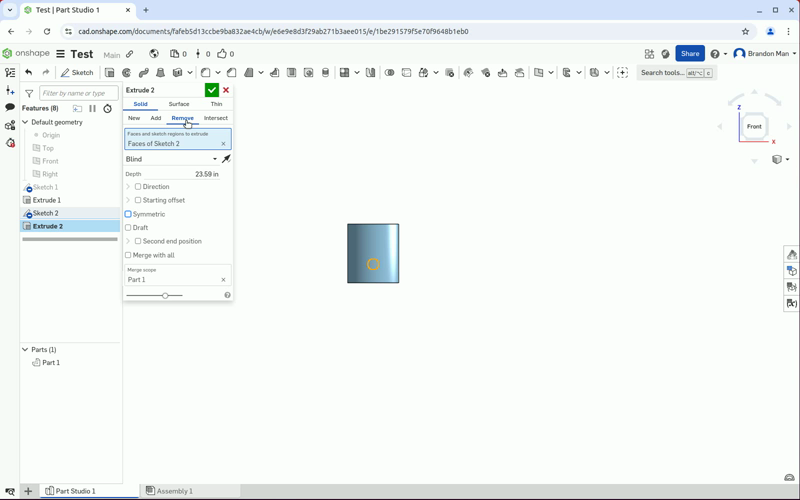
key(space)
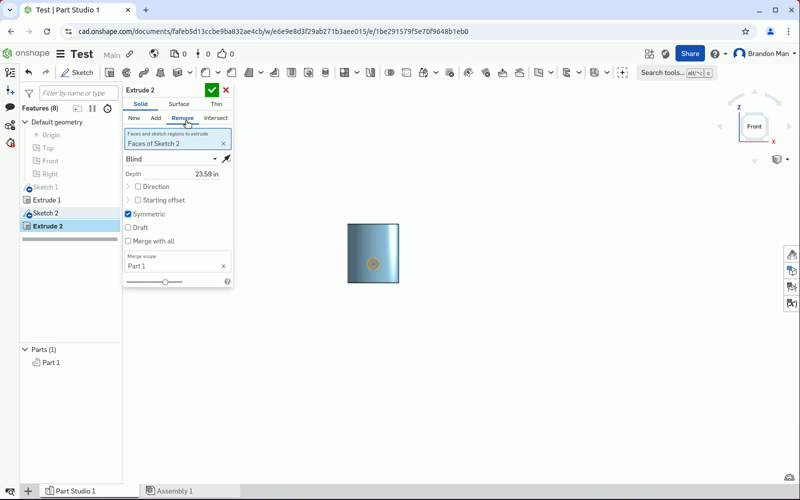
key(tab, 2)
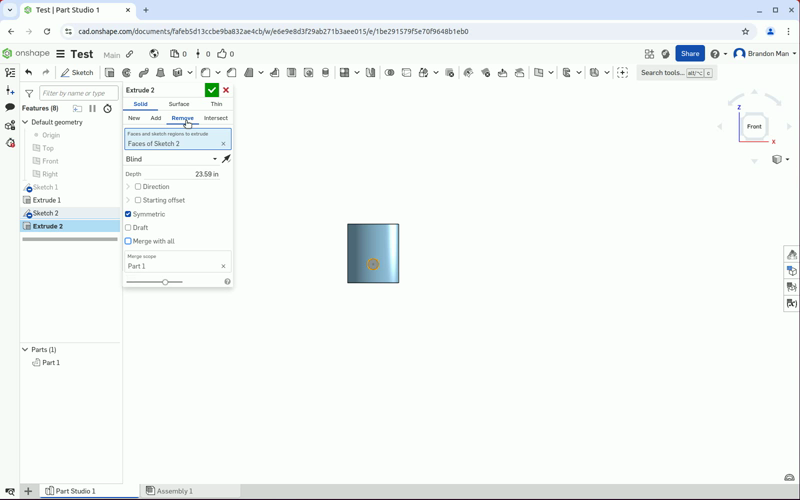
key(space)
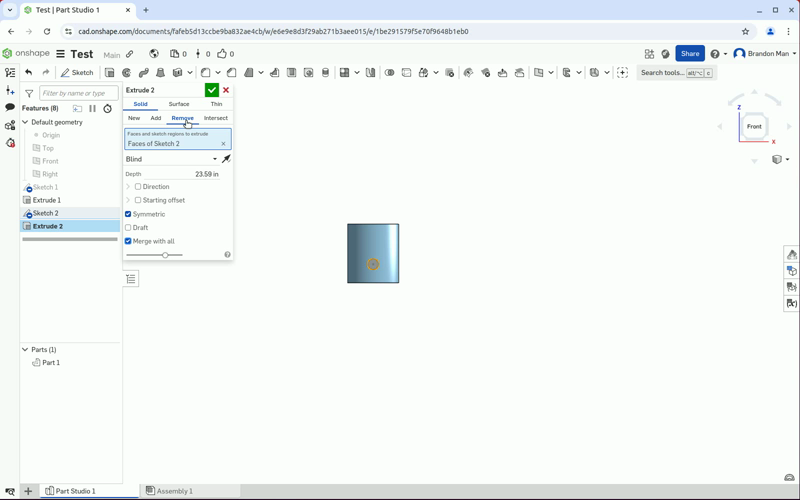
key(enter)
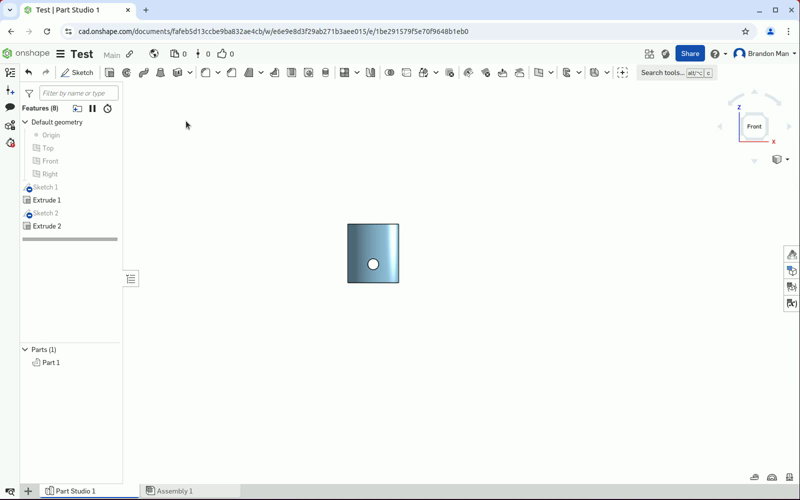
key(shift+h)
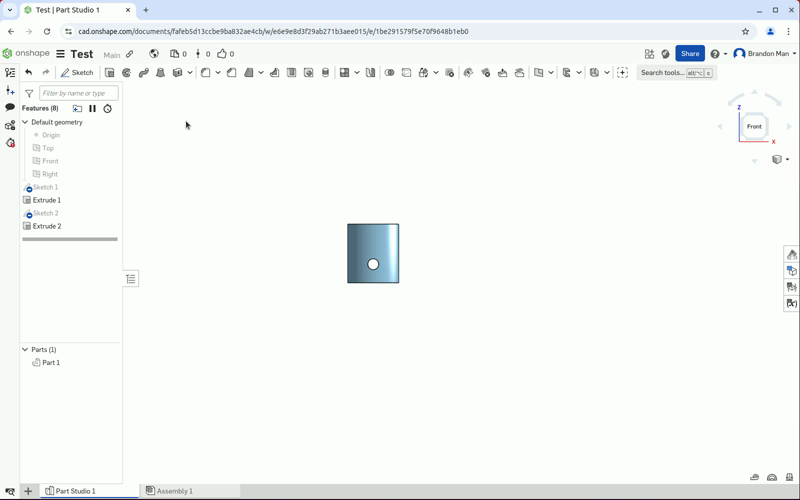
key(shift+h)
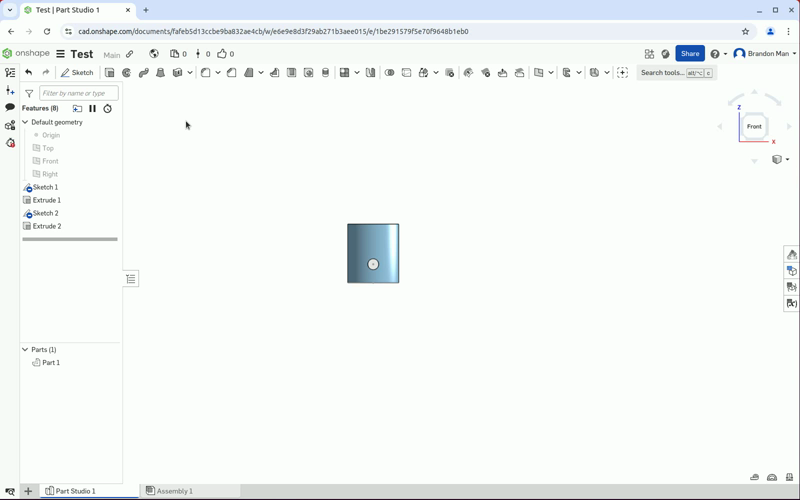
key(shift+7)
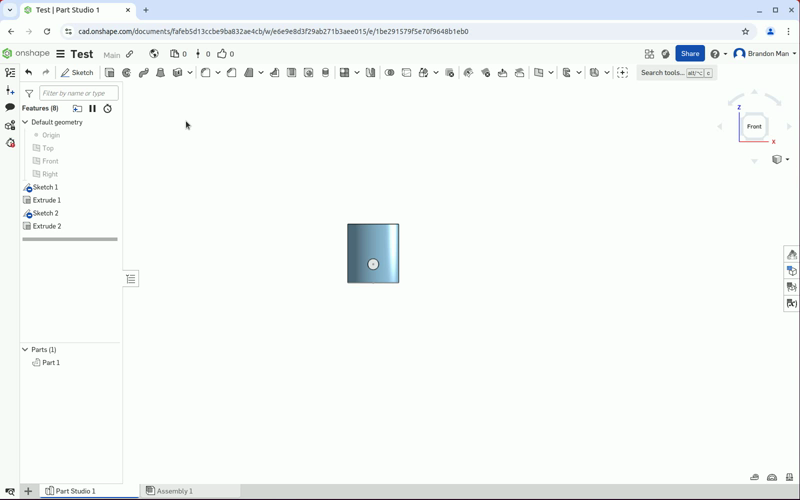
key(left, 2)
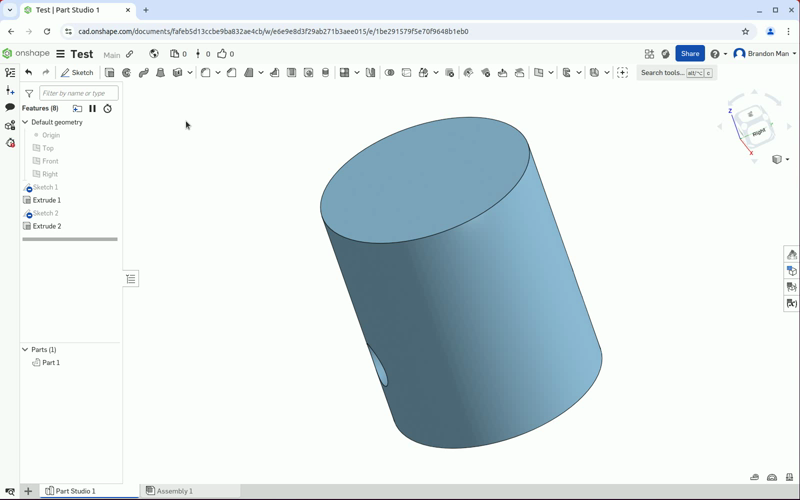
key(down, 2)
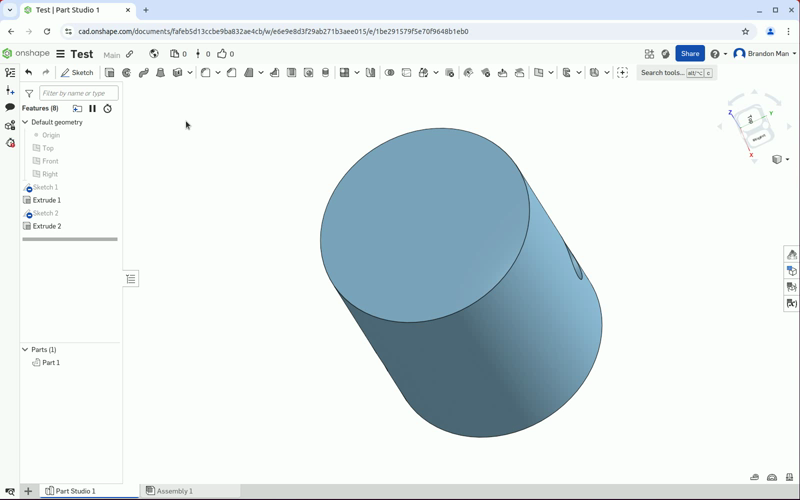
key(up, 2)
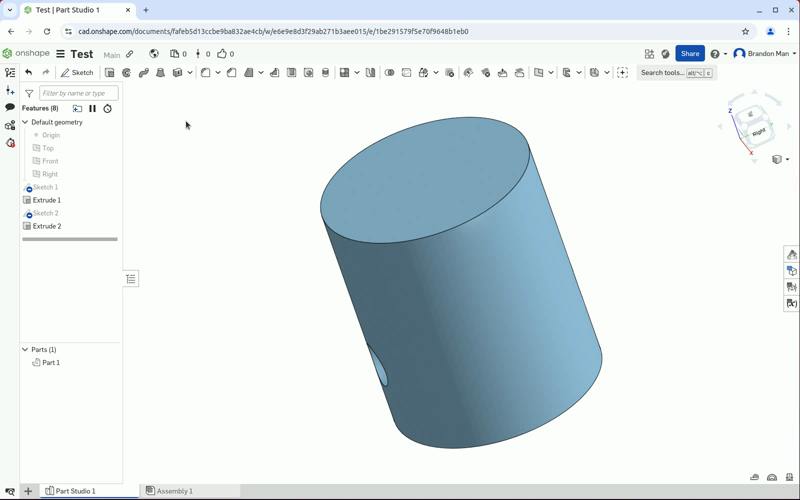
key(right, 2)
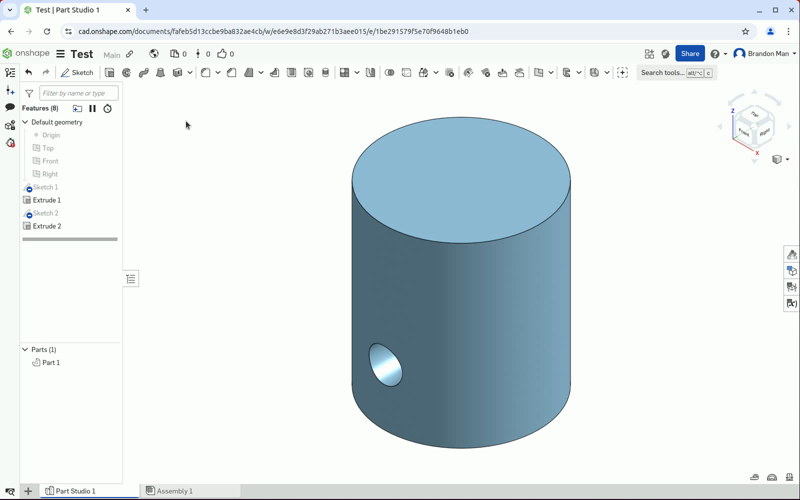
mouse_move(73, 189)
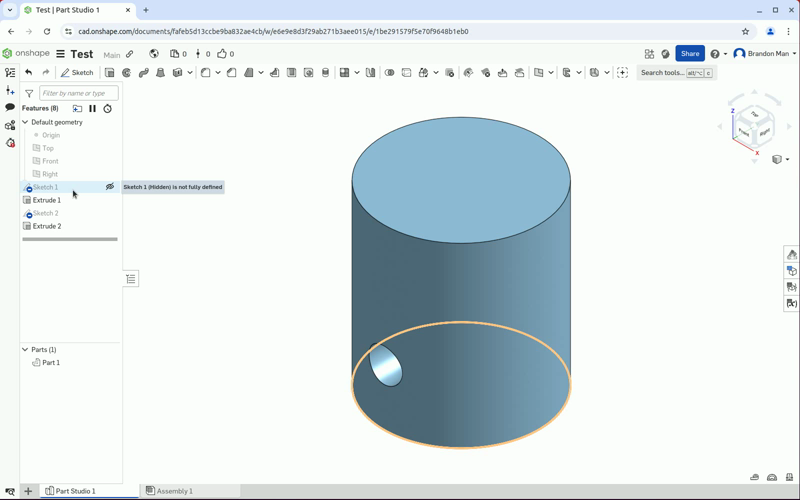
click(73, 189)